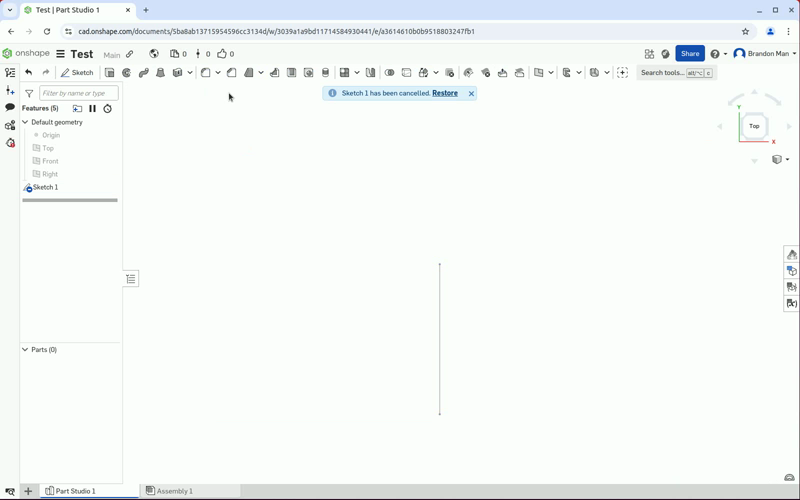
key(shift+h)
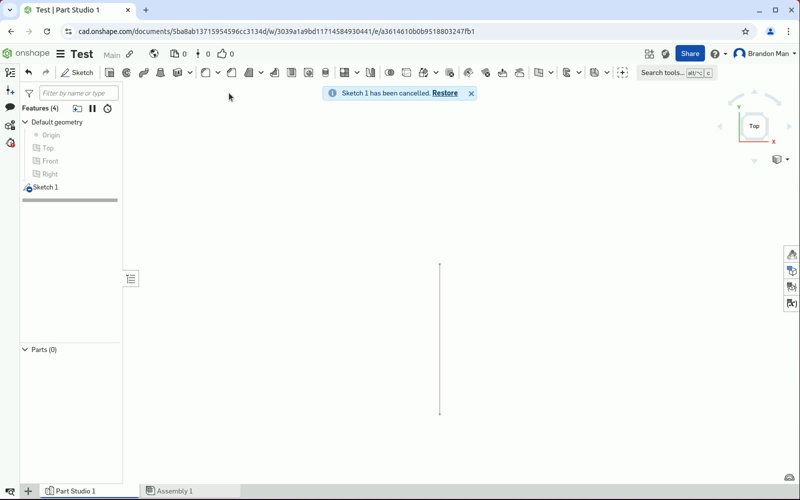
key(shift+s)
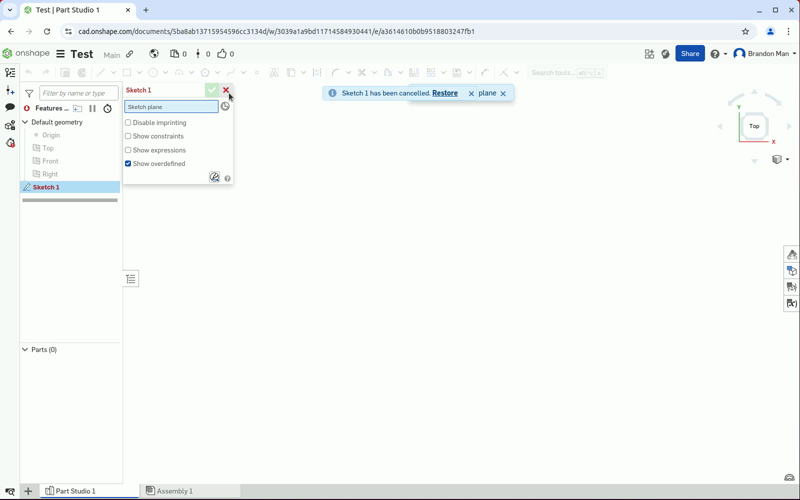
mouse_move(73, 150)
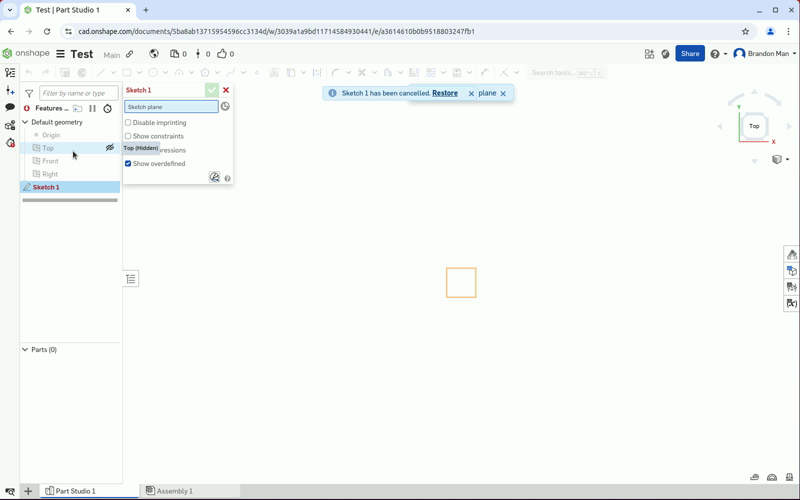
click(73, 150)
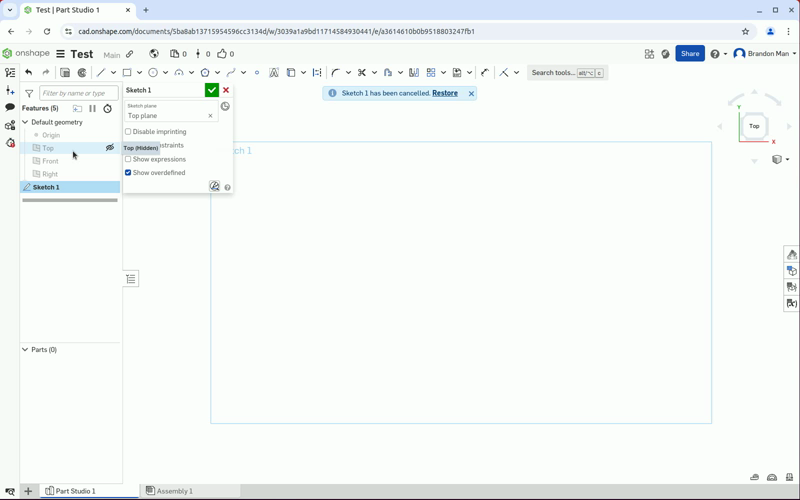
mouse_move(73, 352)
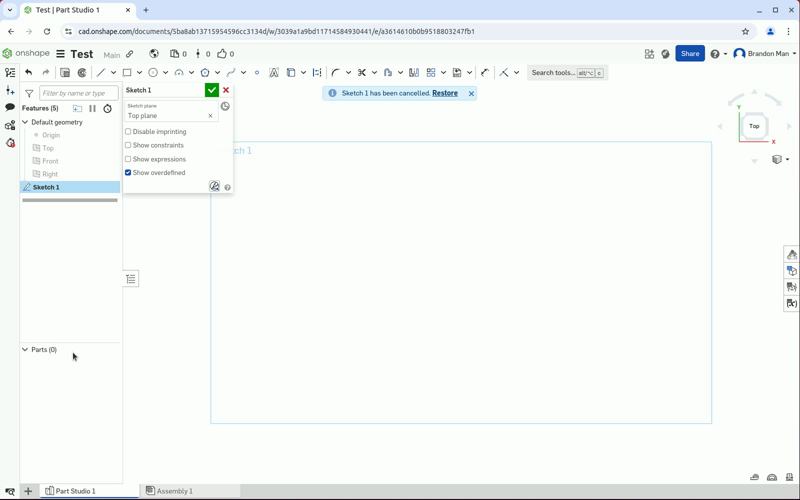
key(y)
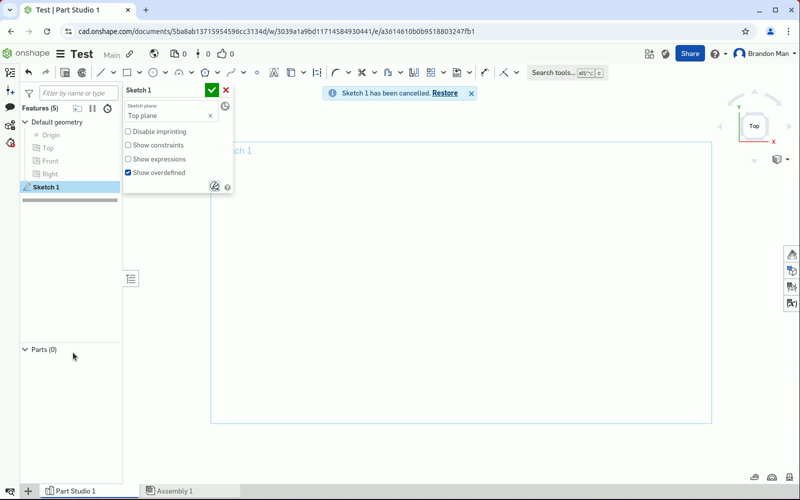
key(l)
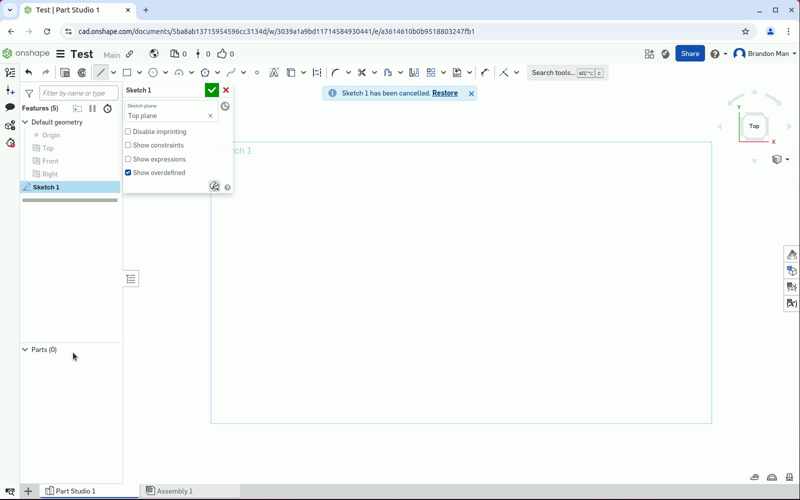
key_down(shift)
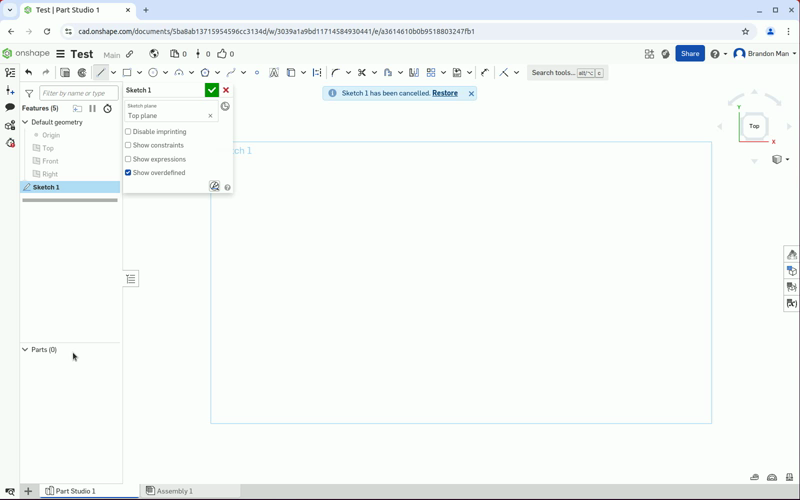
mouse_move(348, 369)
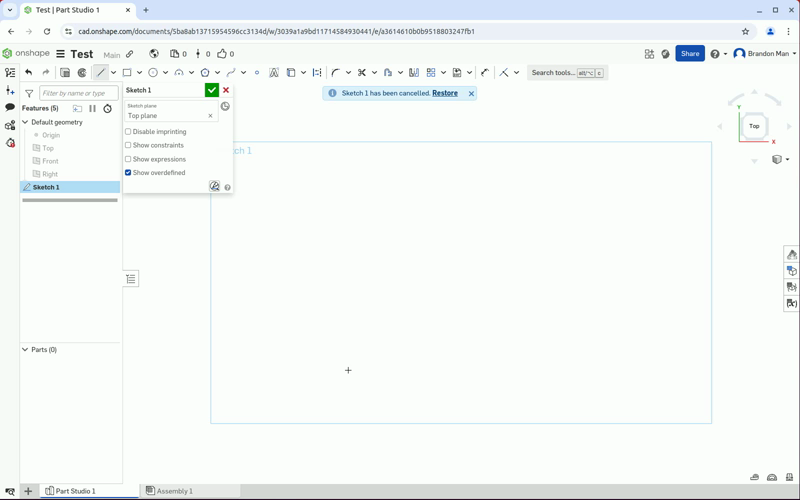
click(348, 369)
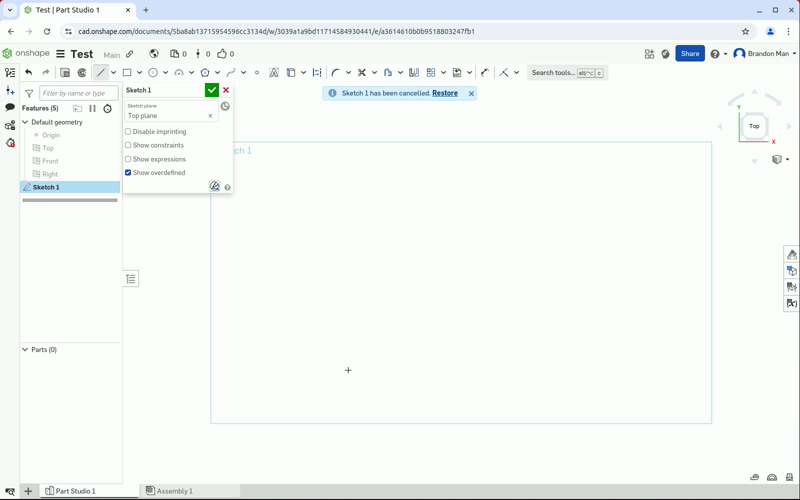
key_up(shift)
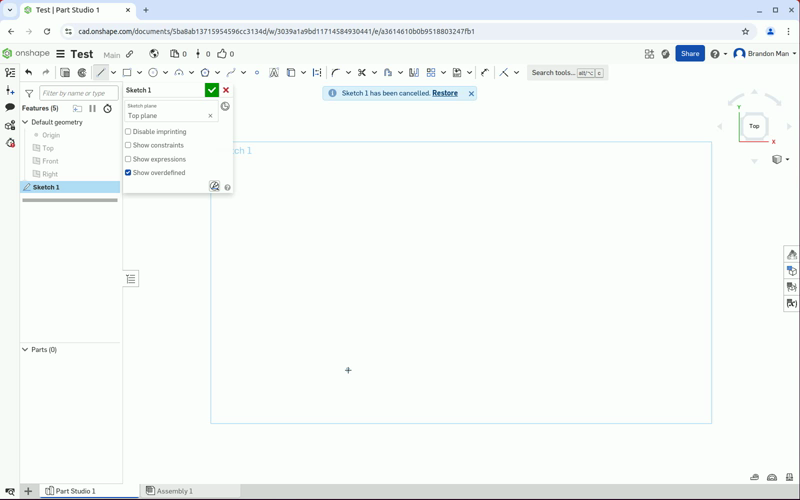
key_down(shift)
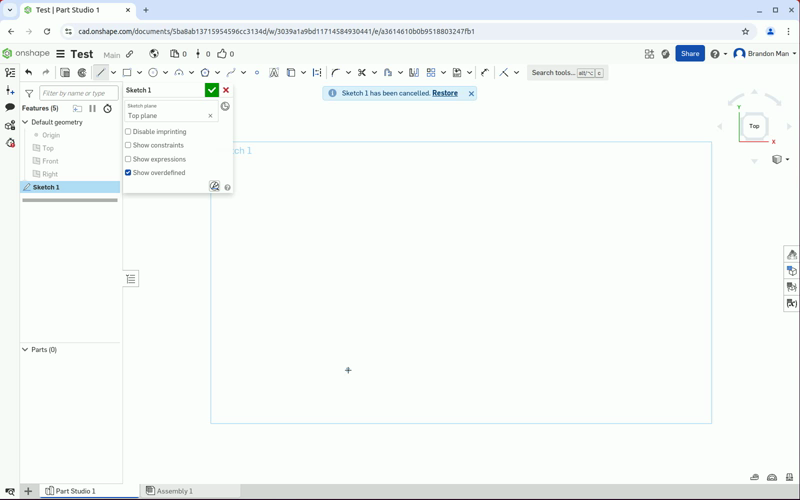
mouse_move(572, 369)
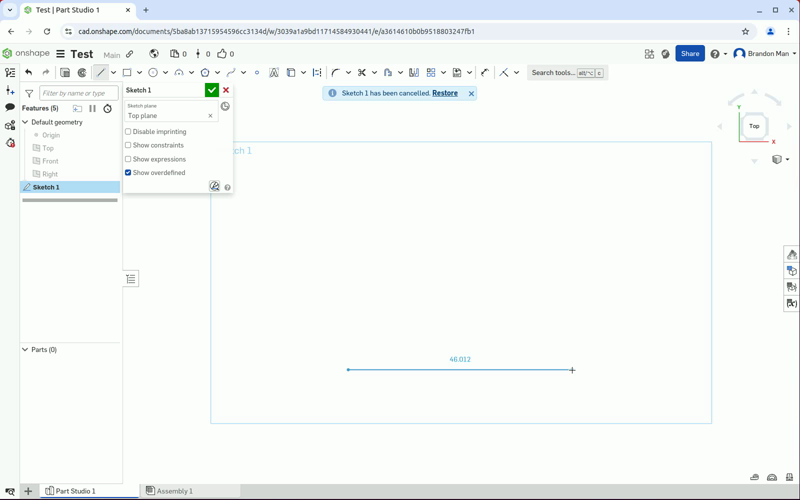
click(572, 369)
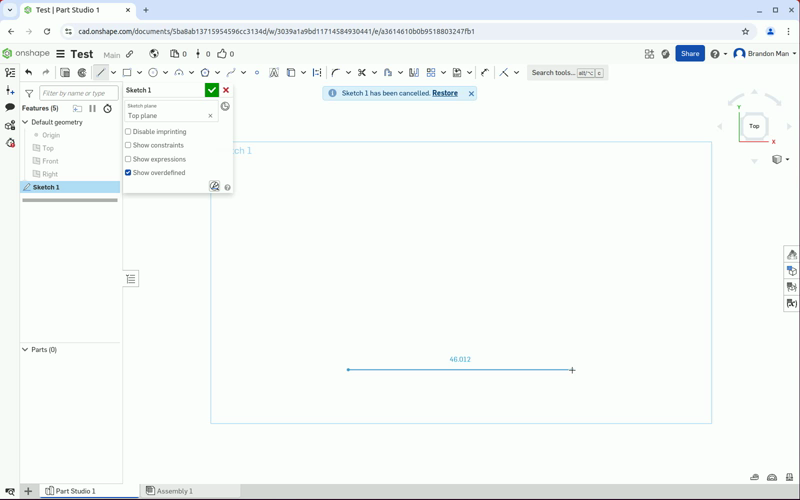
key_up(shift)
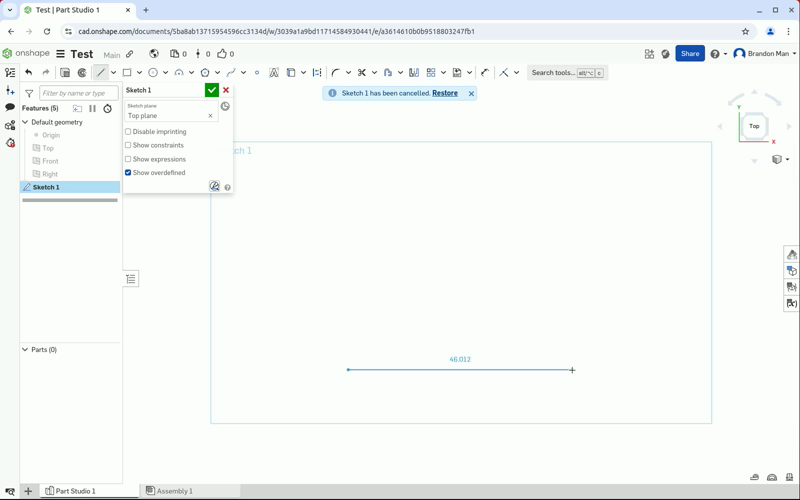
key_down(shift)
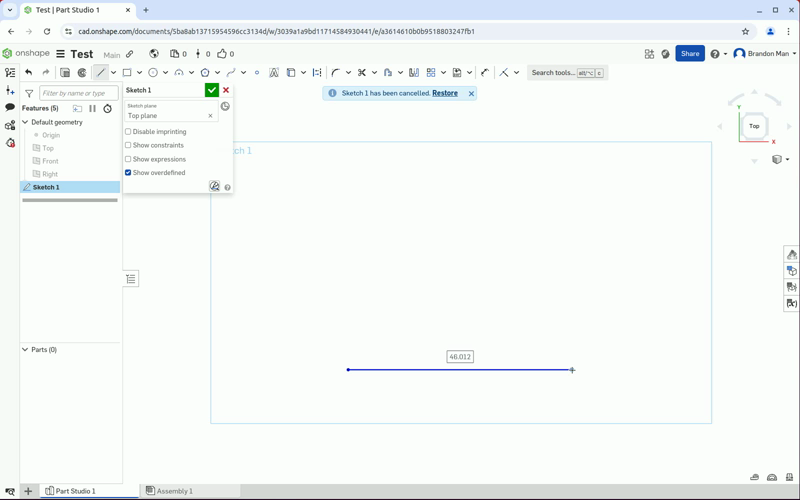
mouse_move(572, 195)
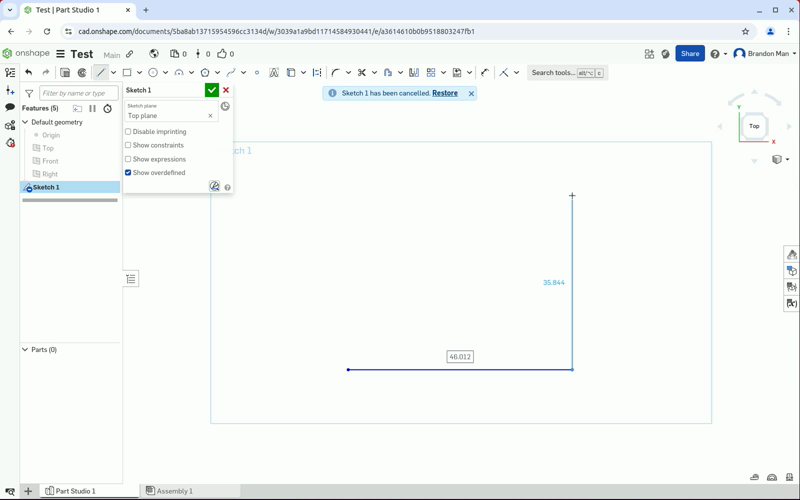
click(572, 195)
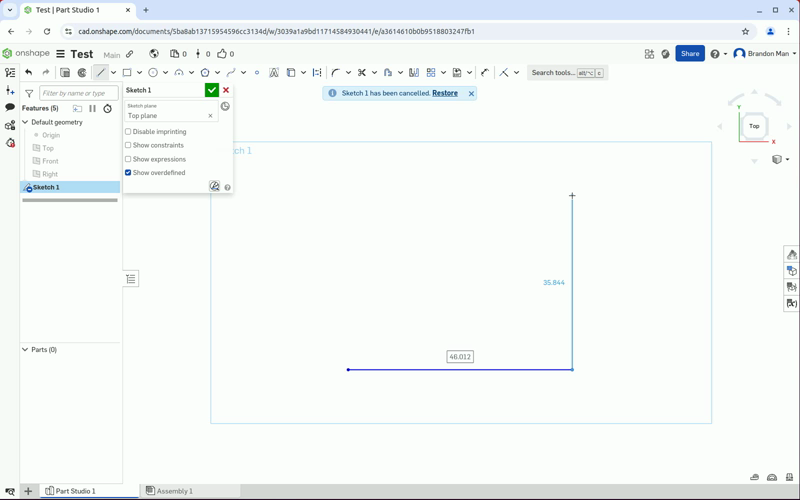
key_up(shift)
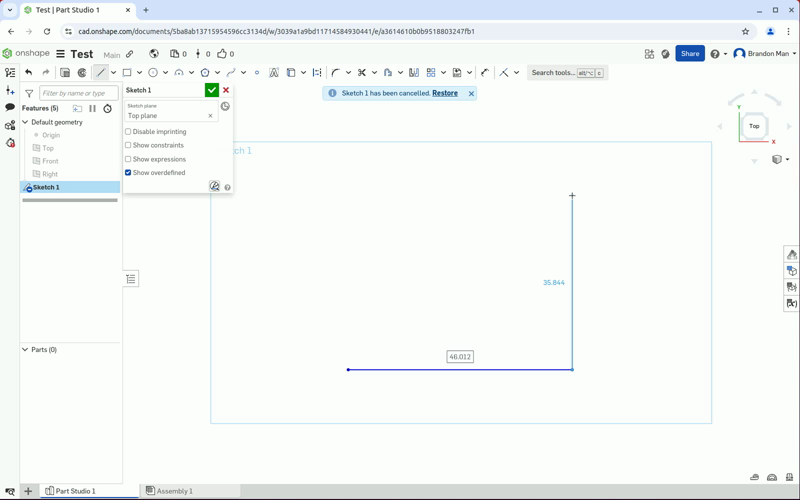
key_down(shift)
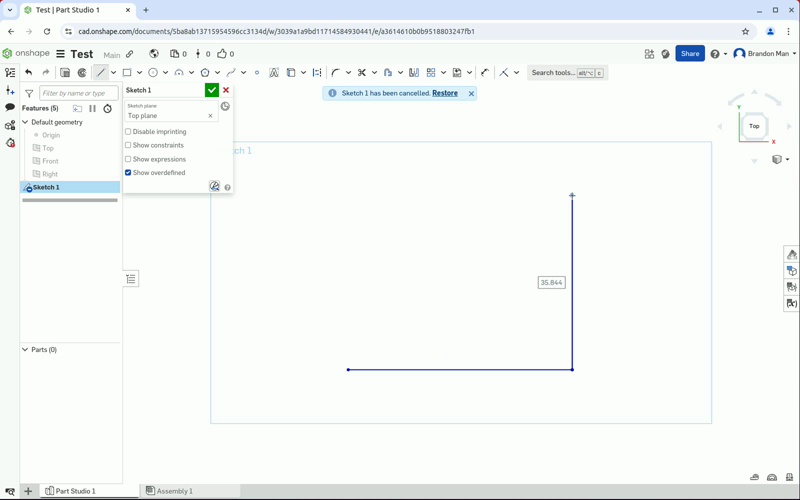
mouse_move(348, 195)
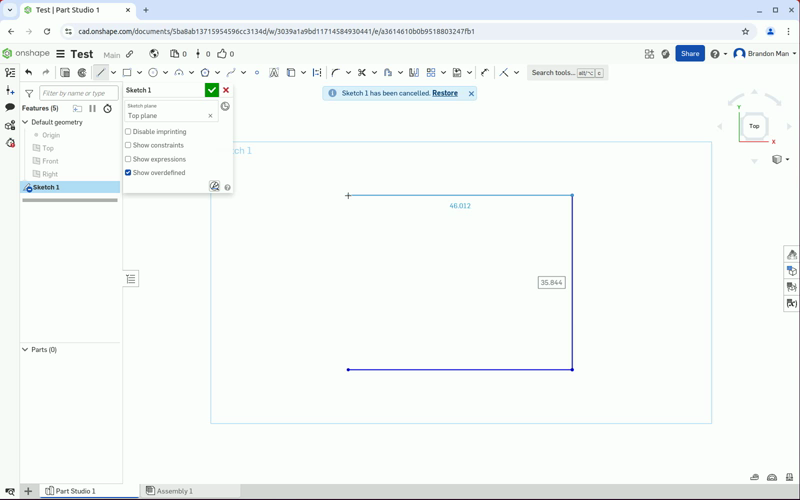
click(348, 195)
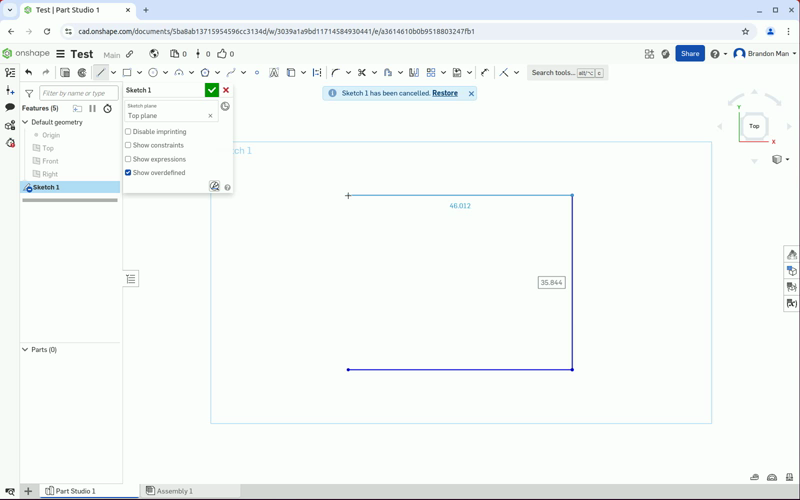
key_up(shift)
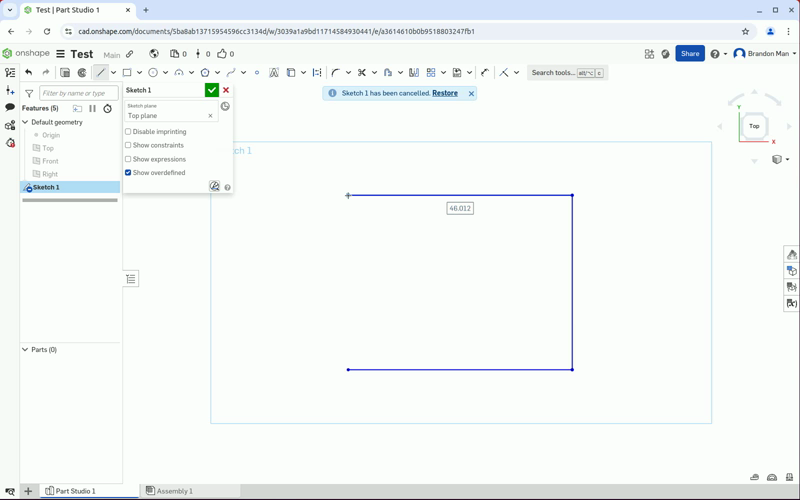
key_down(shift)
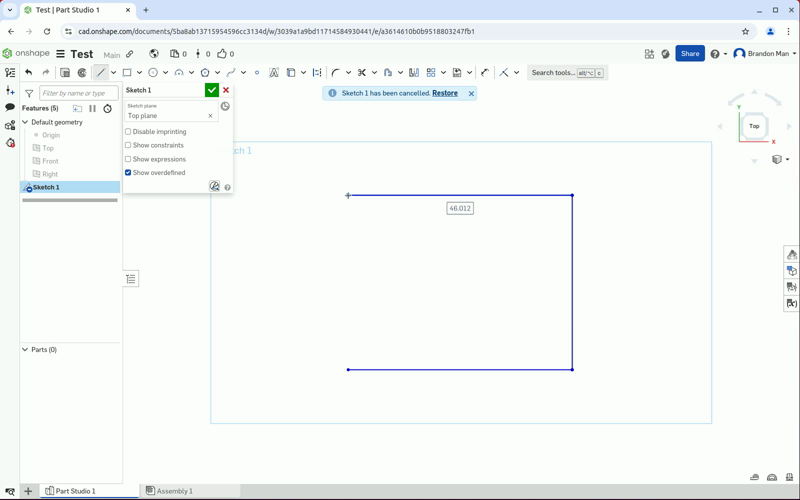
mouse_move(348, 369)
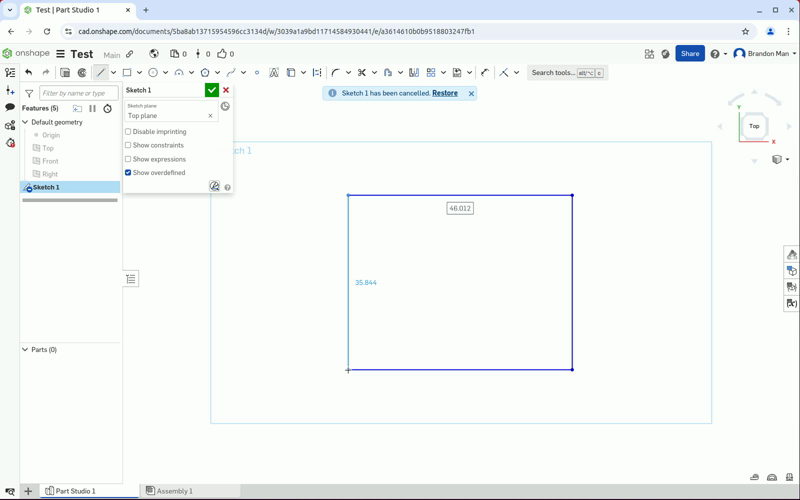
key_up(shift)
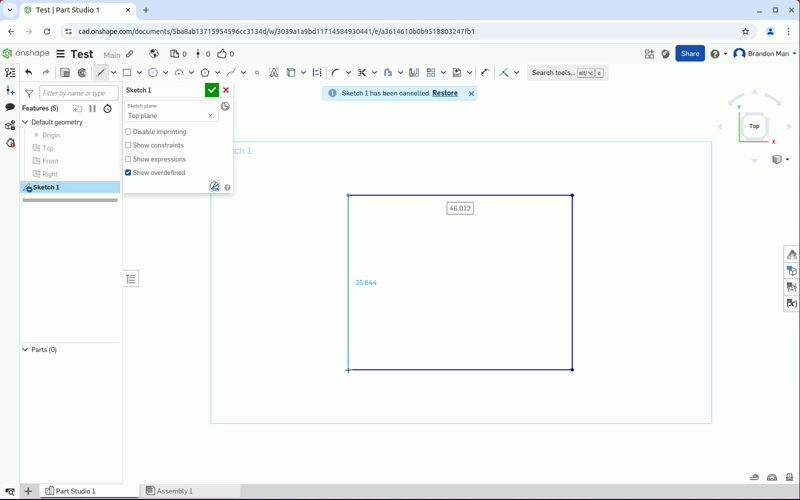
click(348, 369)
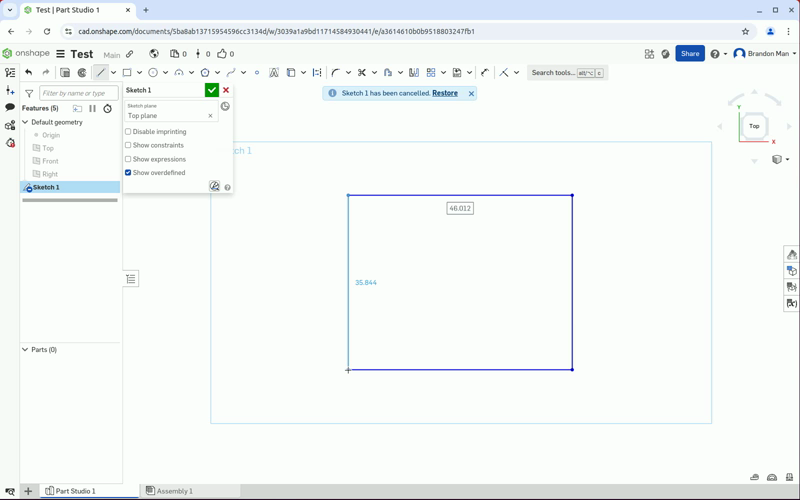
key(esc)
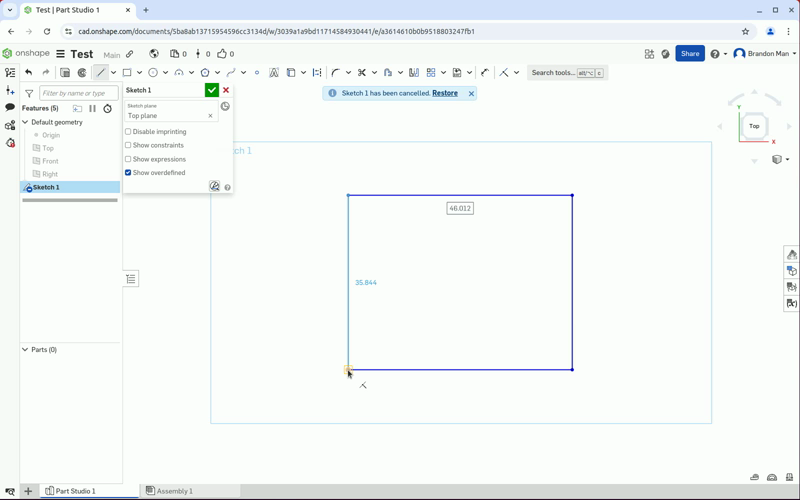
mouse_move(410, 267)
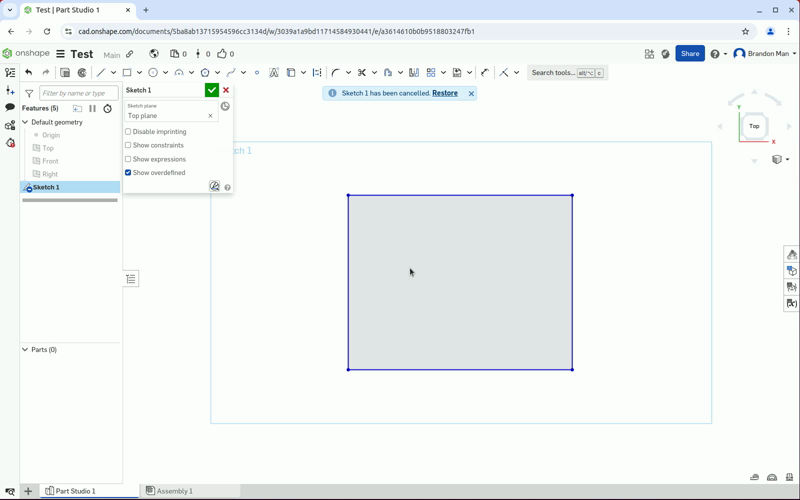
click(410, 267)
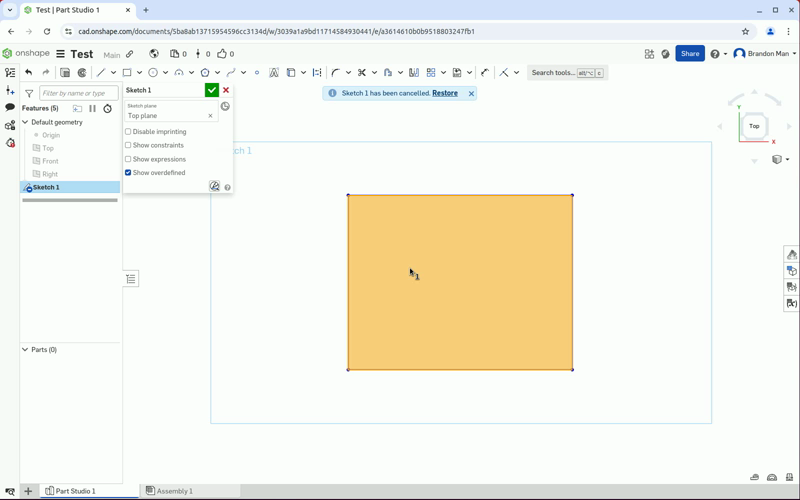
mouse_move(73, 352)
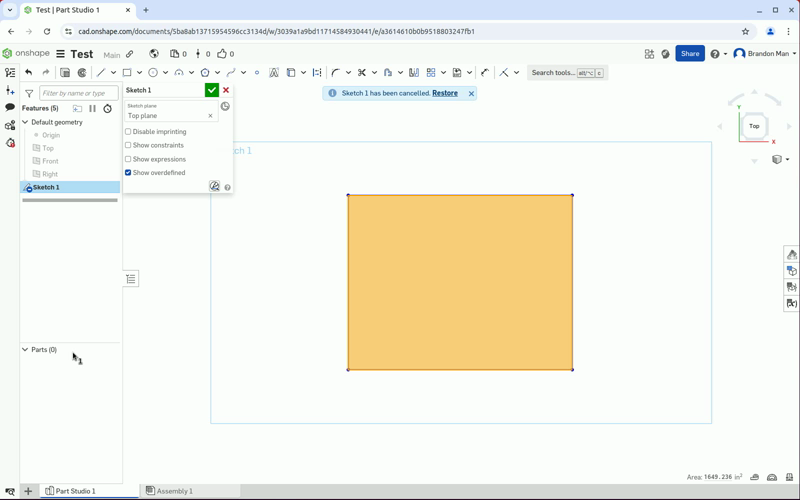
key(shift+y)
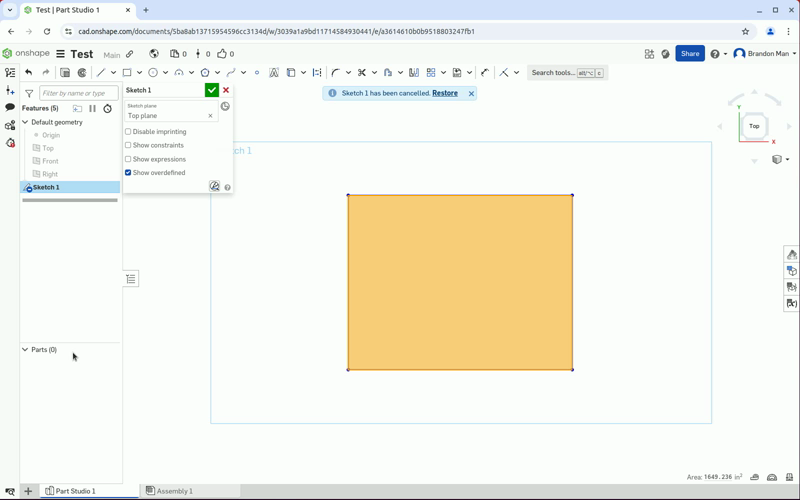
key(shift+e)
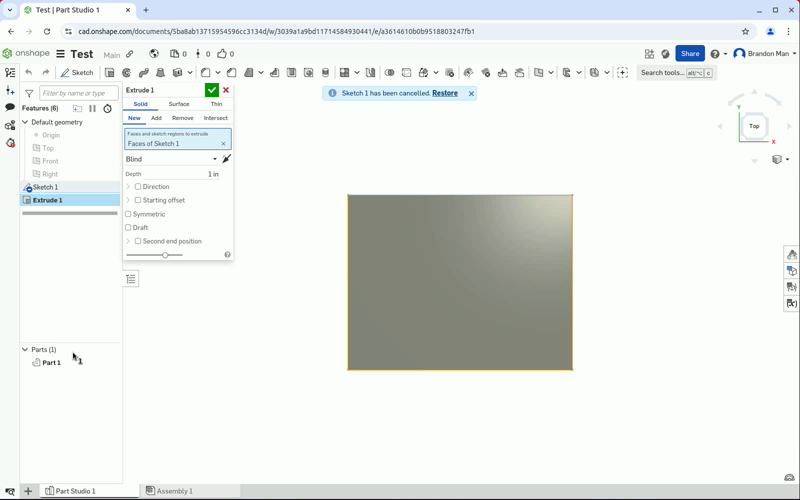
mouse_move(143, 106)
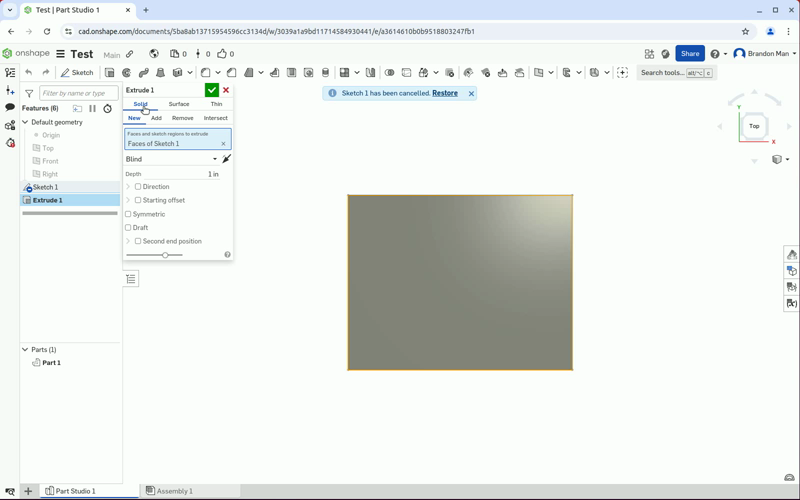
click(143, 106)
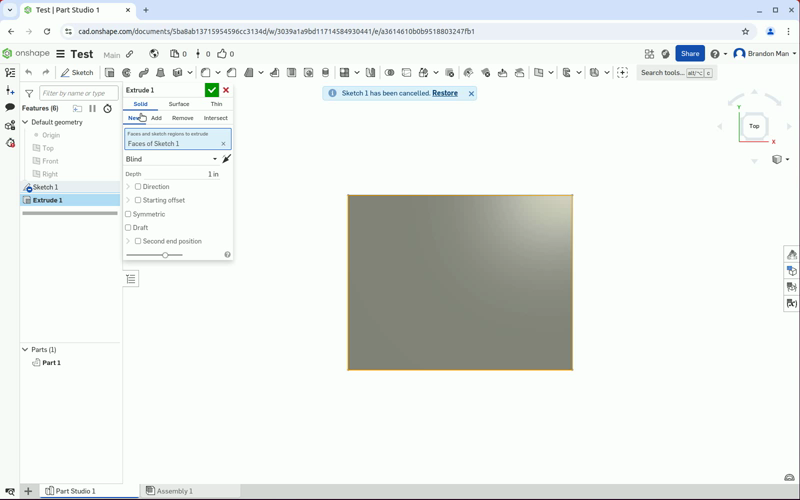
mouse_move(137, 120)
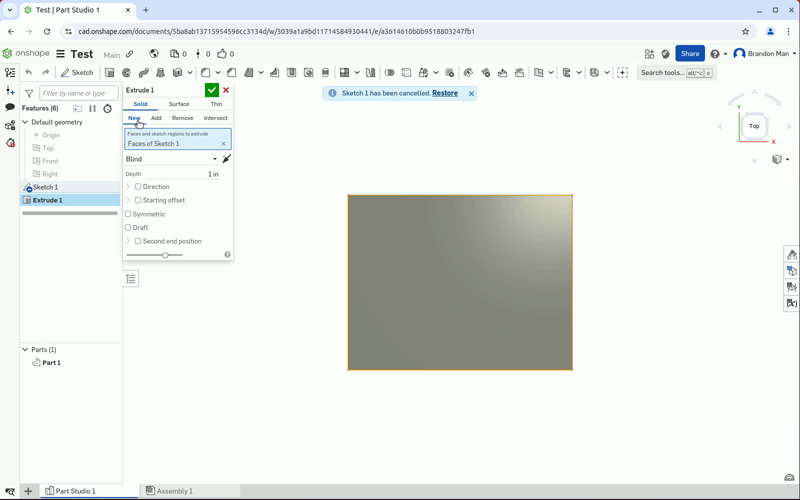
click(137, 120)
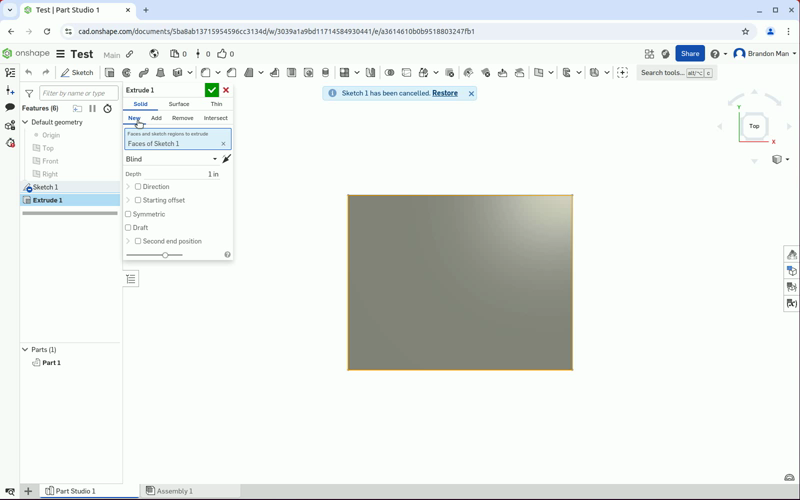
key(tab, 4)
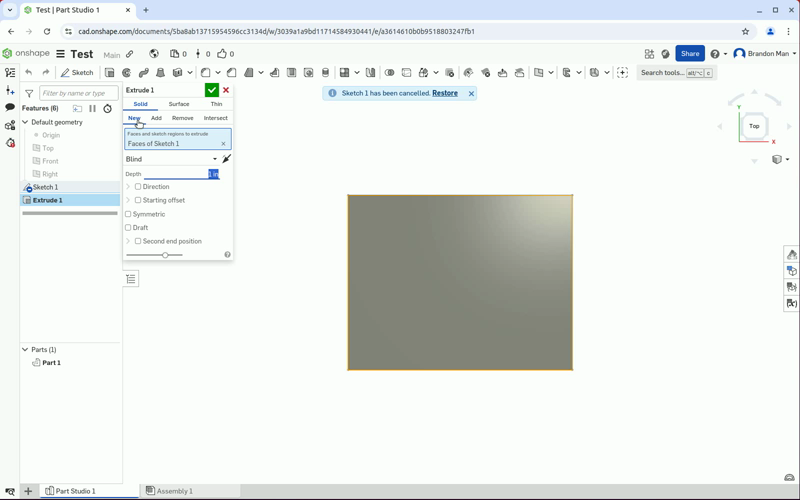
text(-20.942)
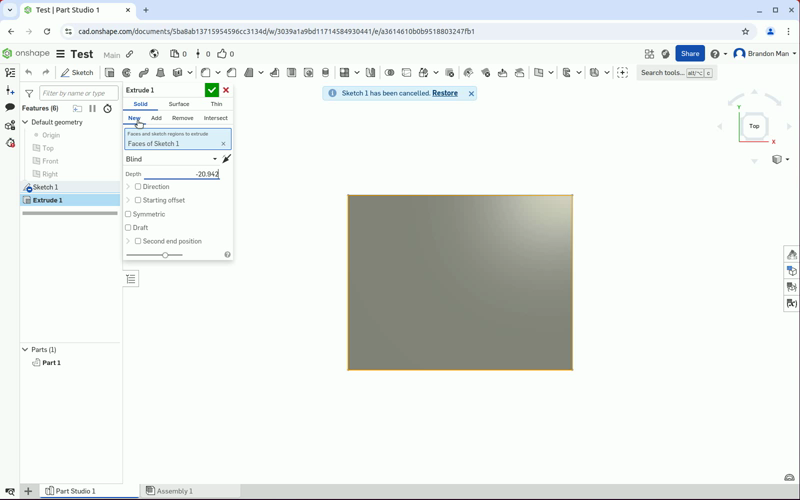
key(enter)
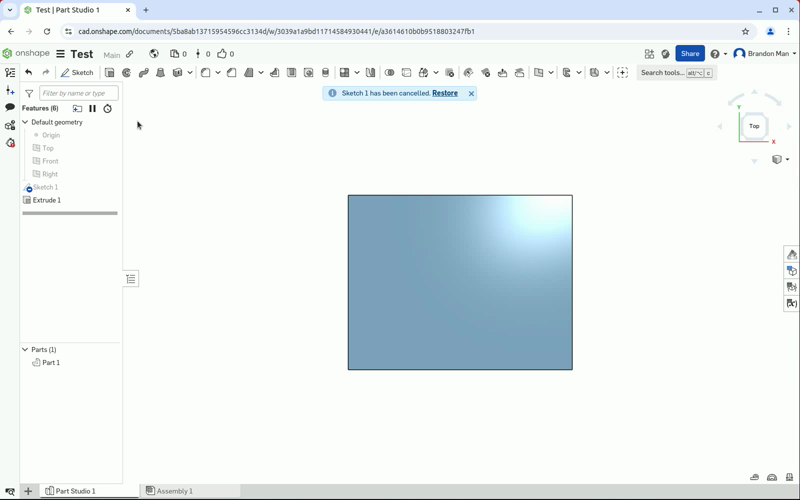
key(shift+h)
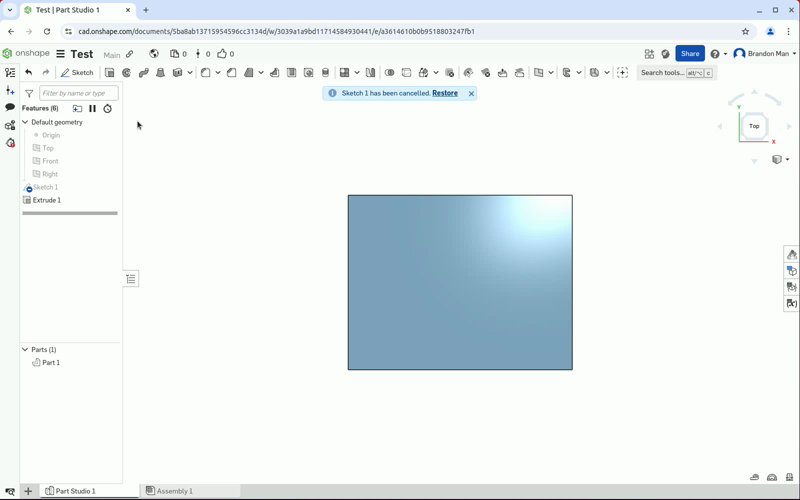
key(shift+h)
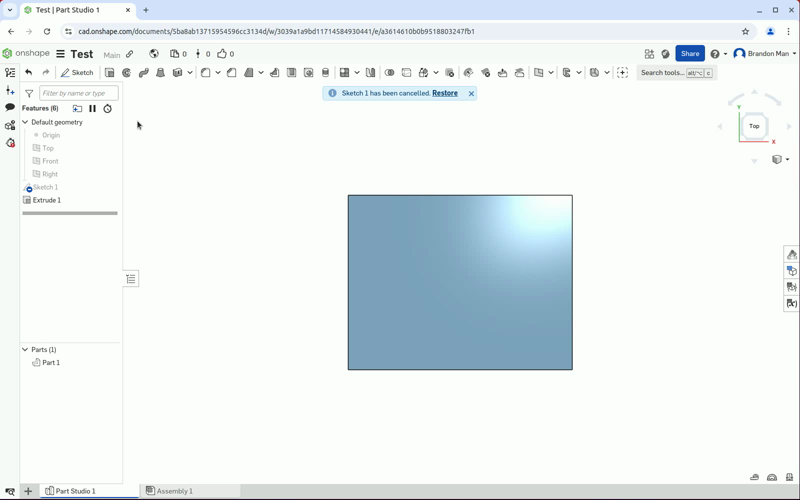
mouse_move(73, 189)
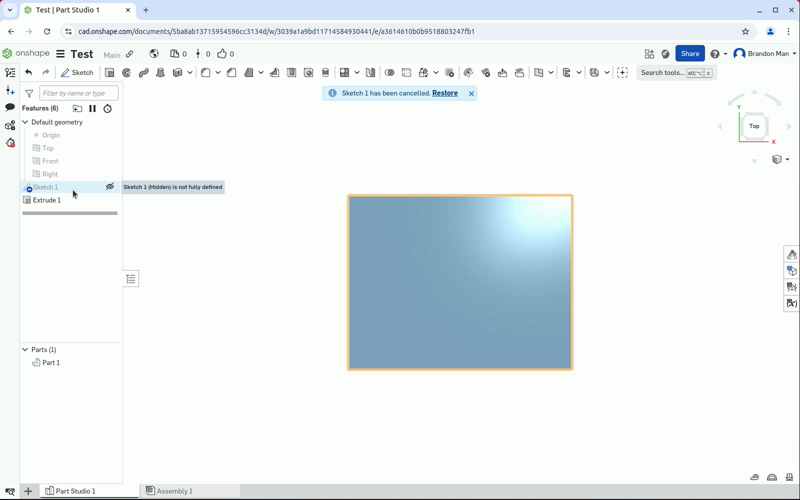
click(73, 189)
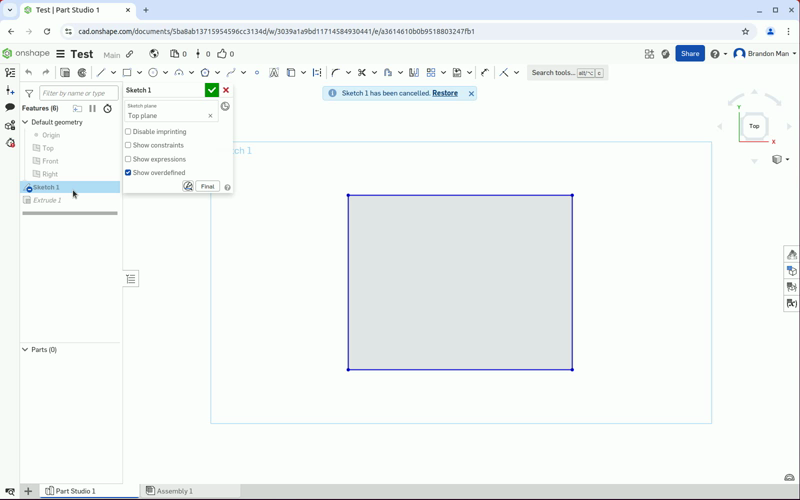
mouse_move(229, 92)
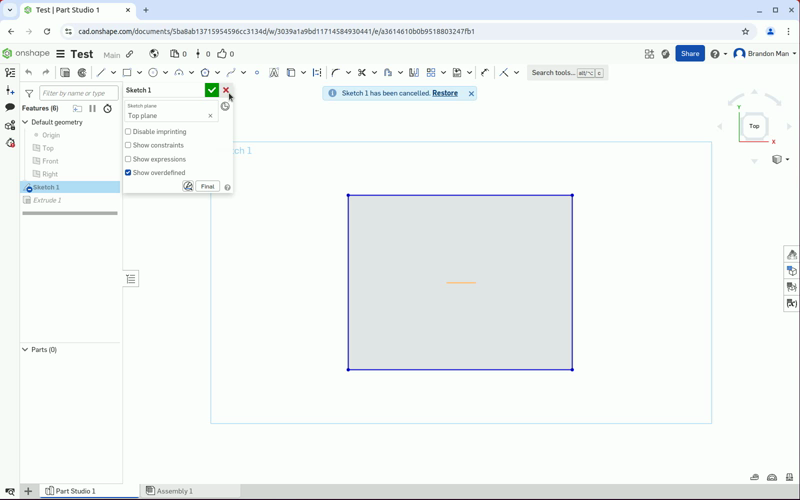
click(229, 92)
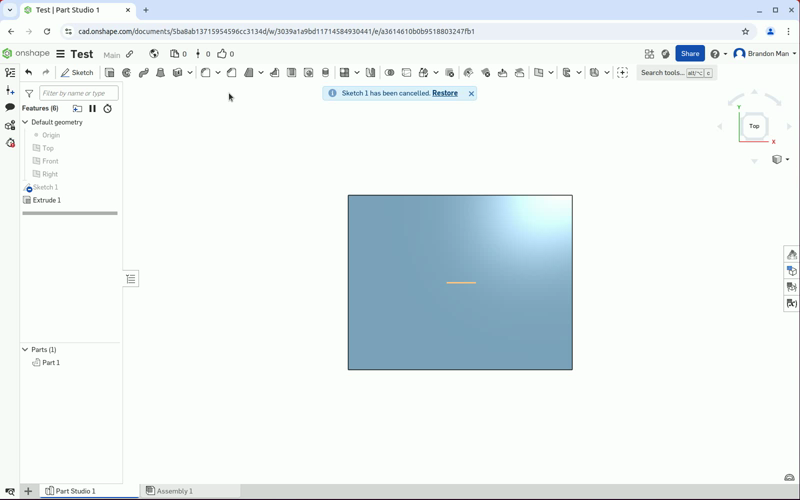
mouse_move(73, 352)
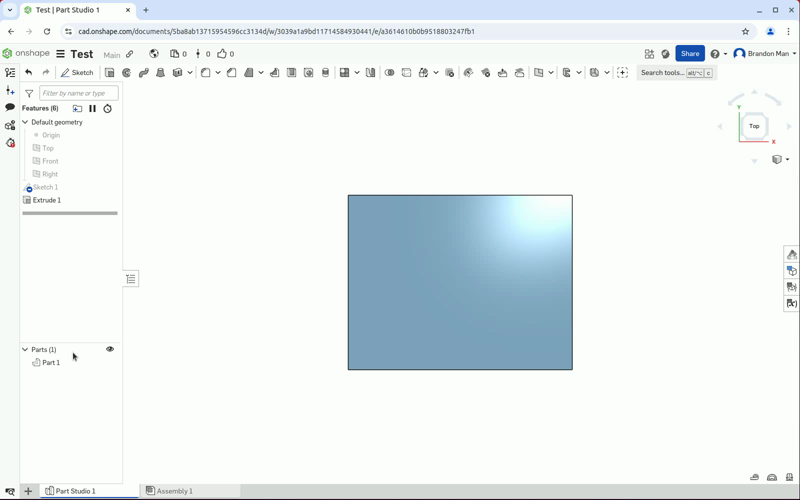
key(y)
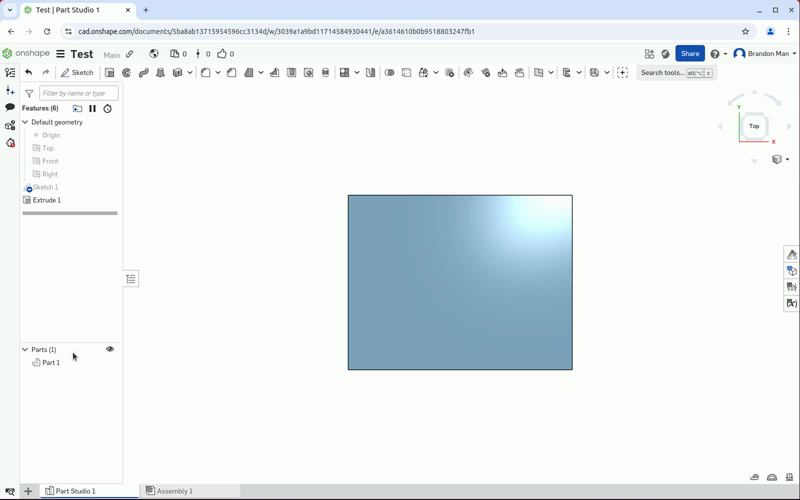
key(shift+p)
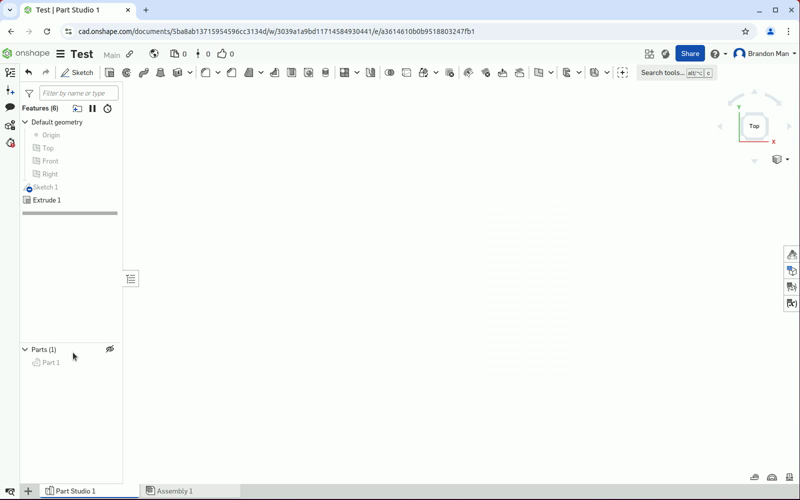
key(space)
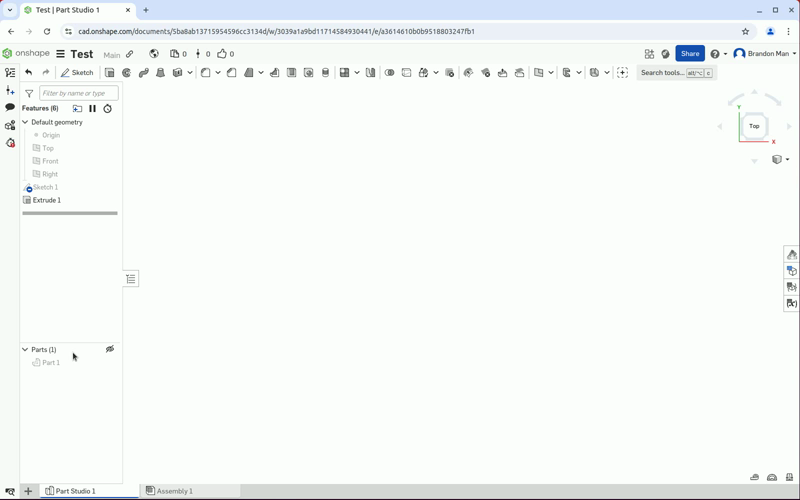
key_down(shift)
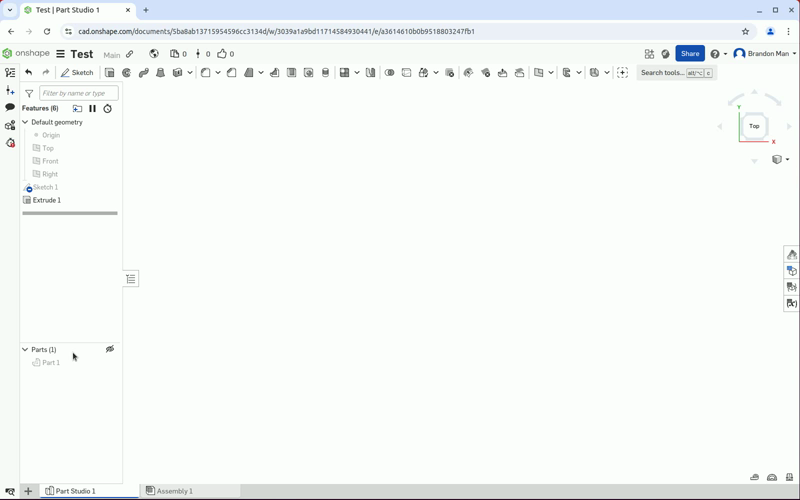
key(up)
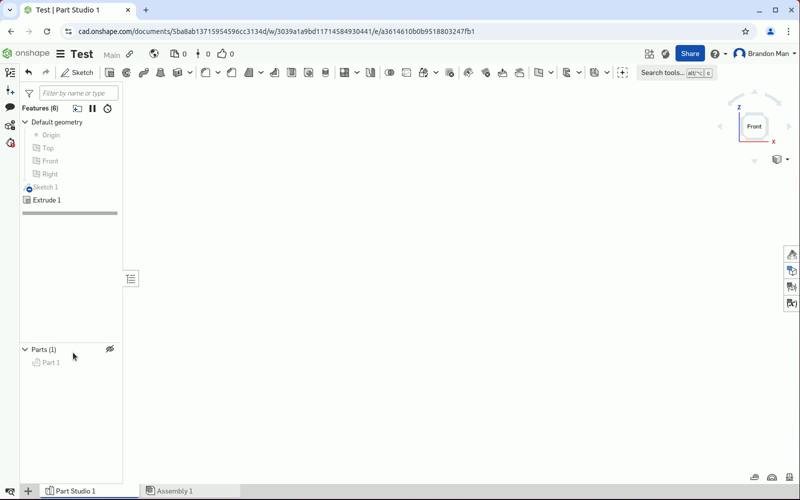
key_up(shift)
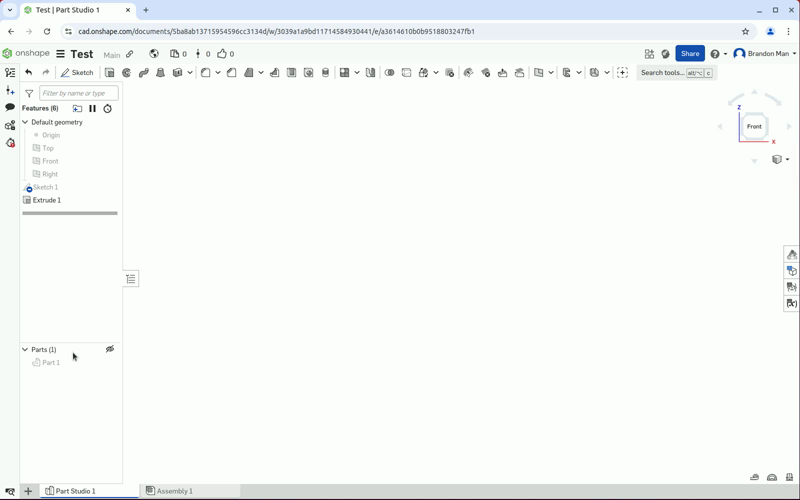
mouse_move(73, 352)
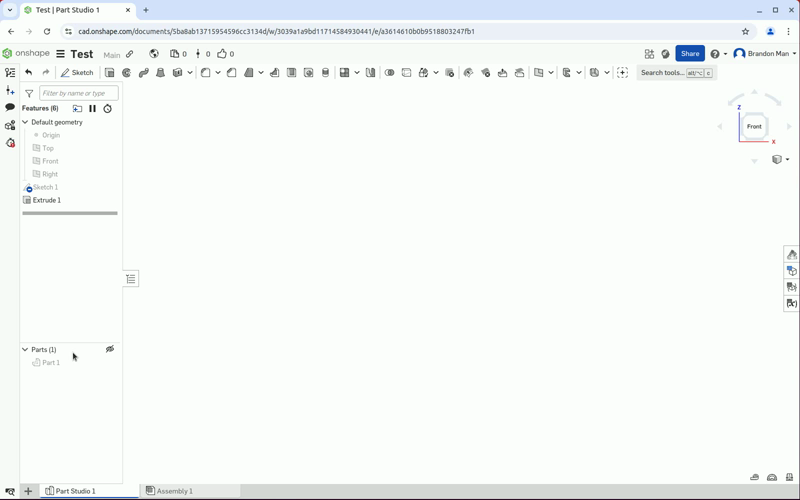
key(shift+y)
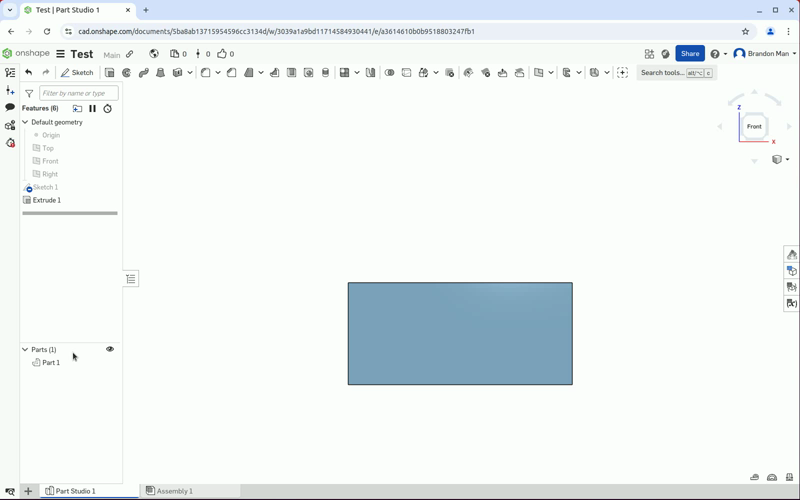
mouse_move(541, 75)
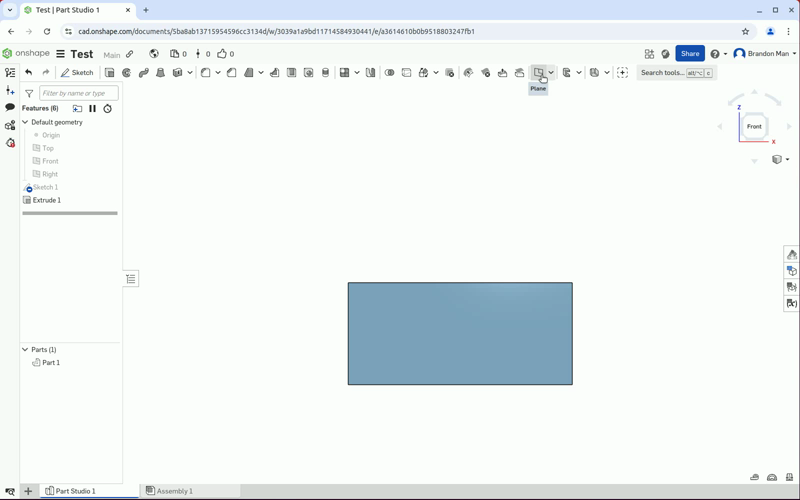
click(541, 75)
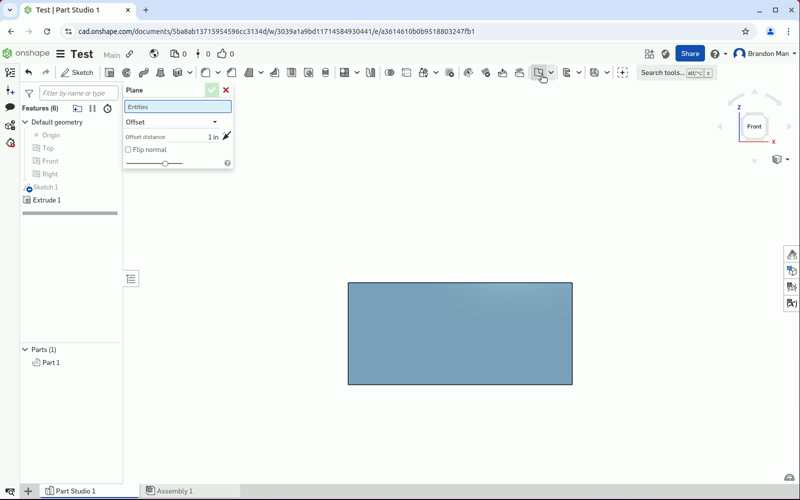
mouse_move(73, 163)
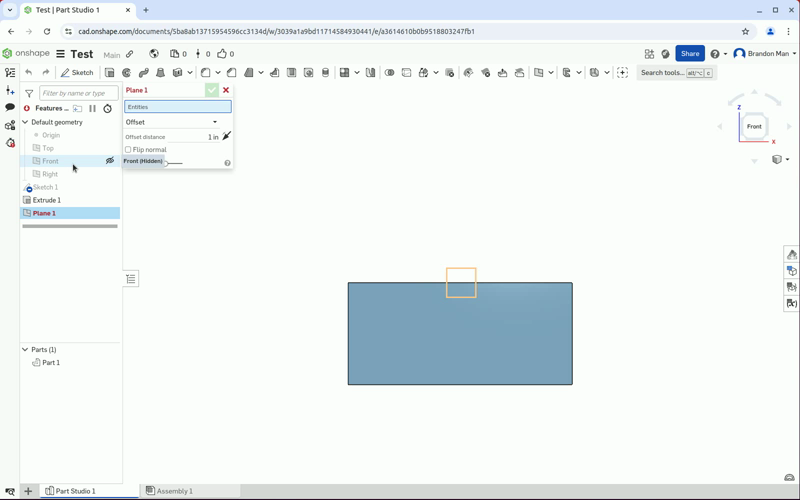
click(73, 163)
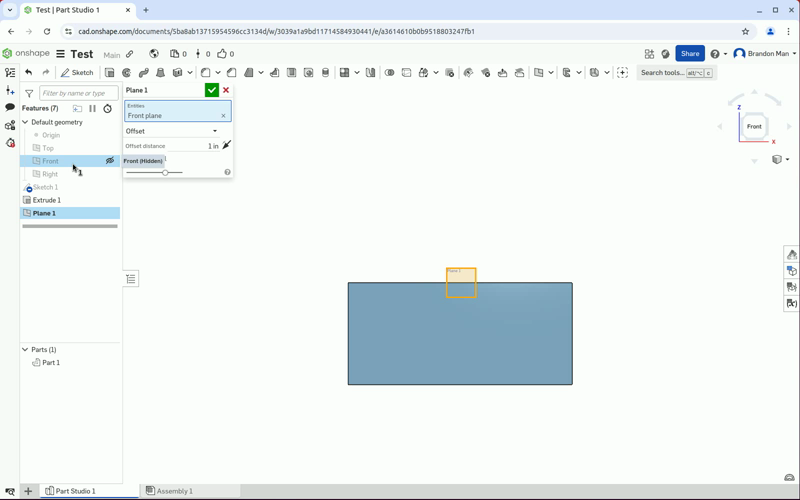
key(tab, 2)
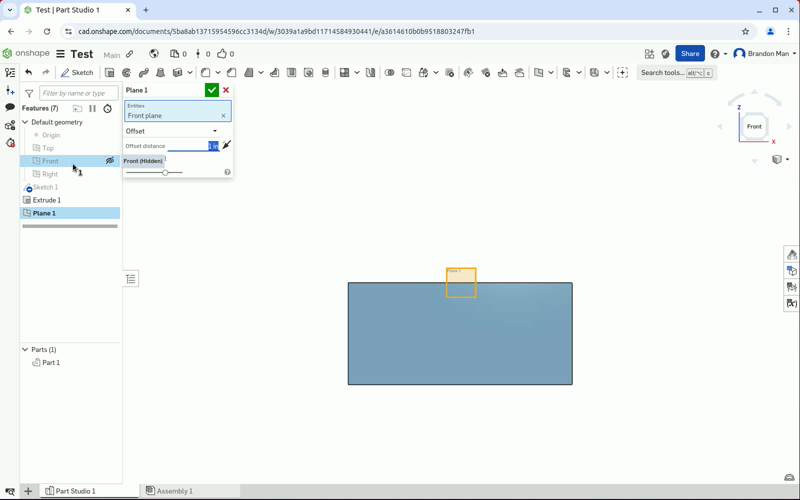
text(17.809)
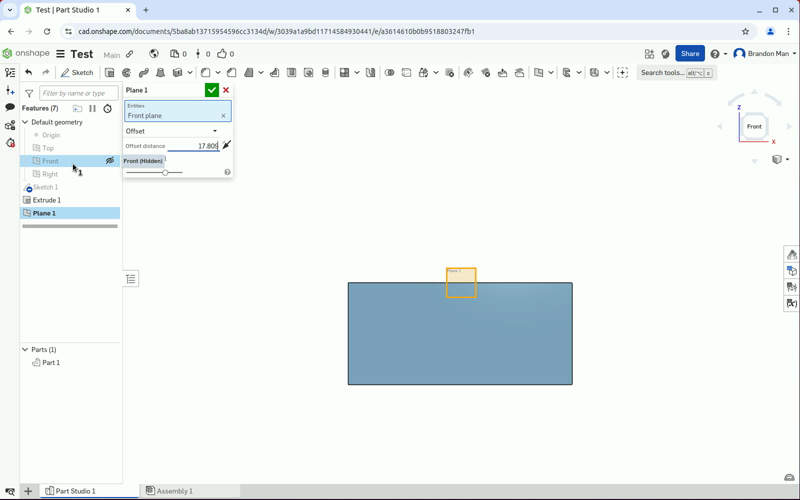
key(enter, 2)
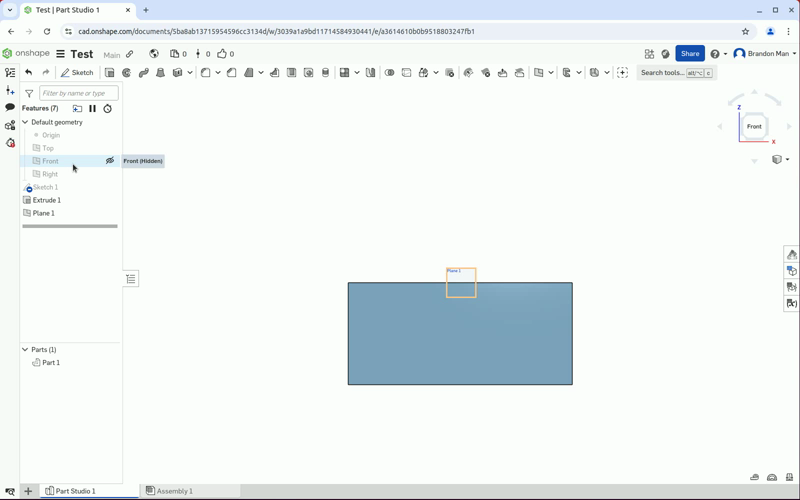
key(shift+s)
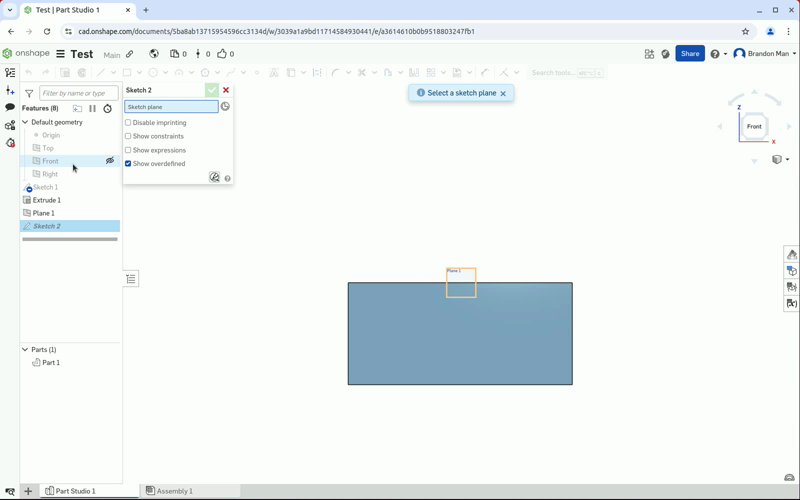
mouse_move(73, 215)
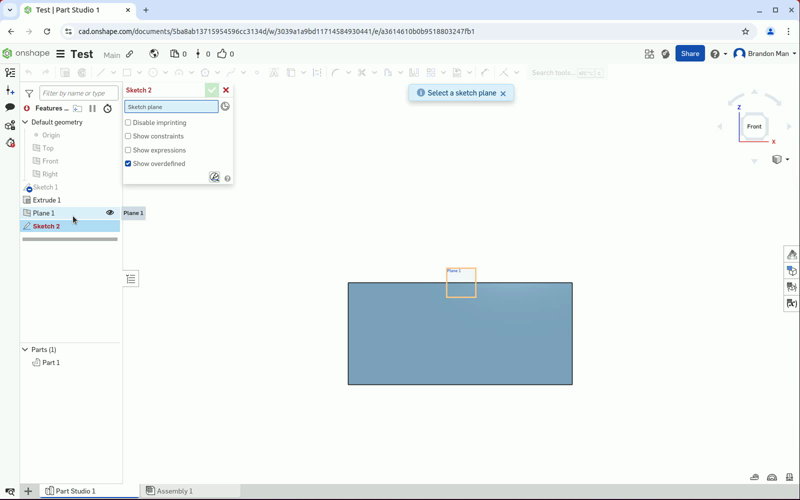
click(73, 215)
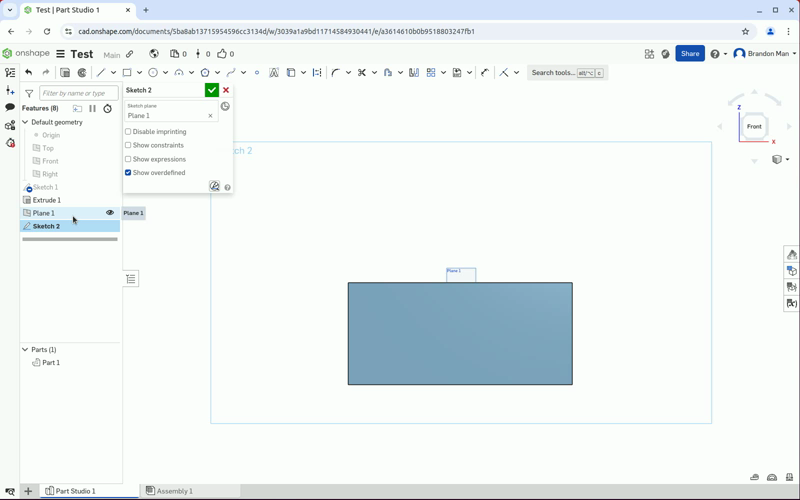
mouse_move(73, 352)
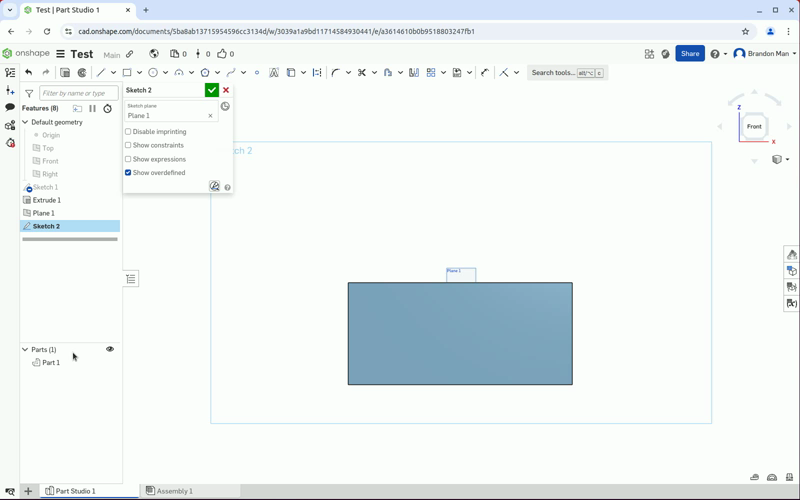
key(y)
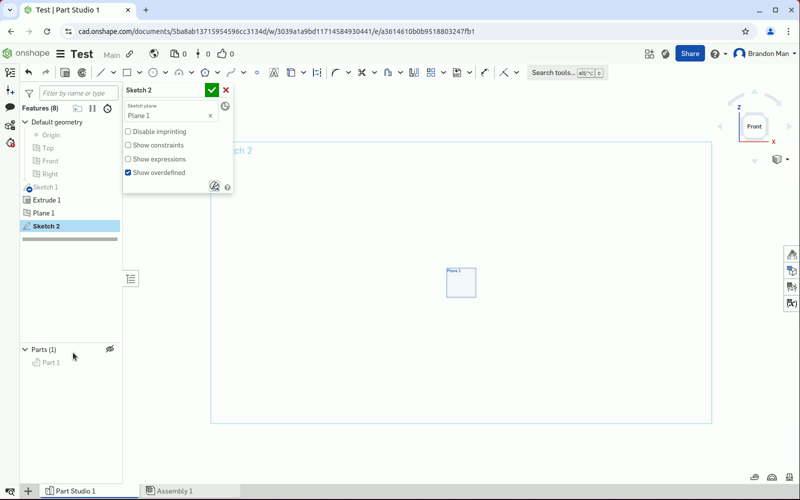
key(l)
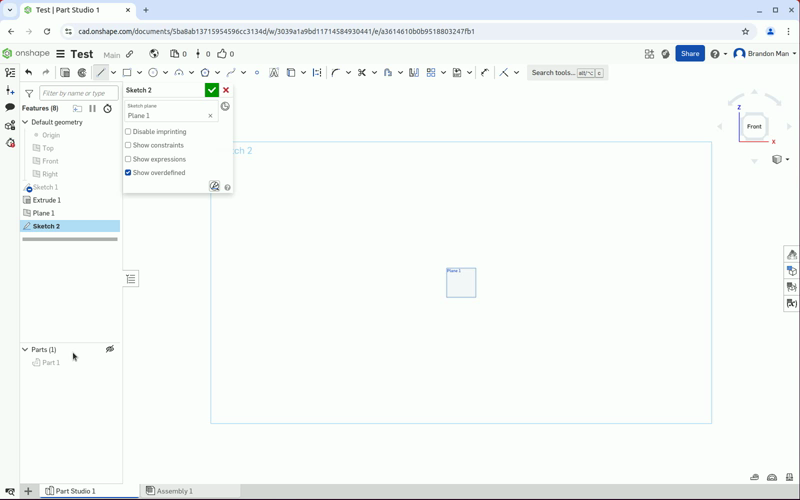
key_down(shift)
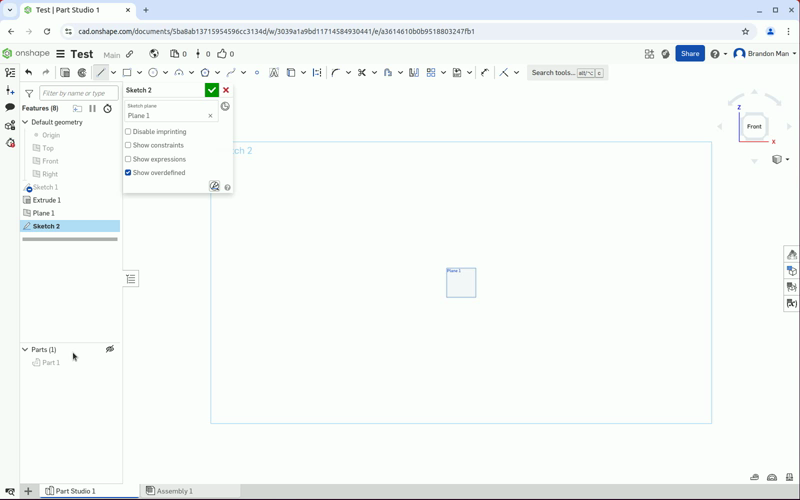
mouse_move(379, 384)
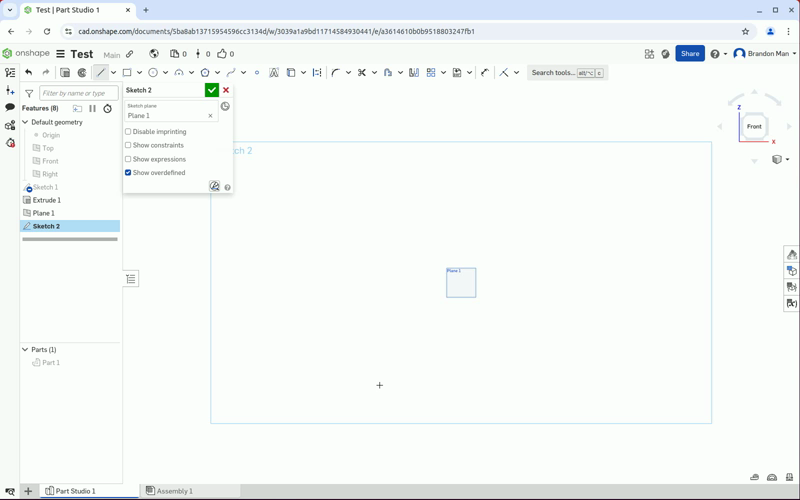
click(379, 384)
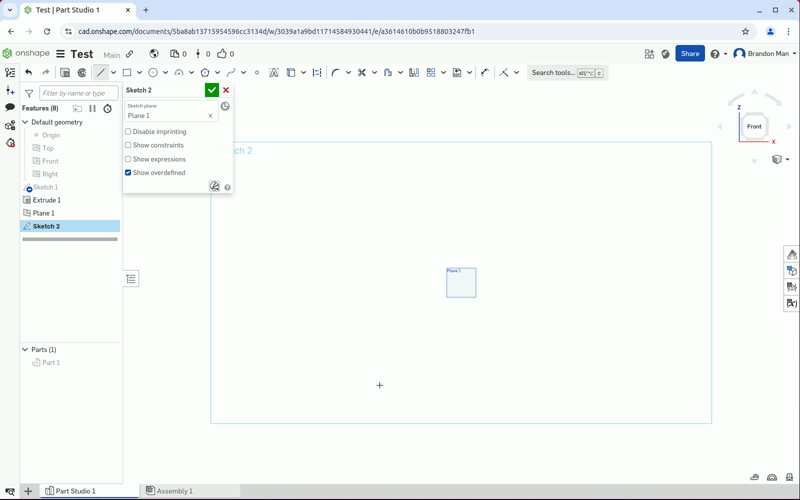
key_up(shift)
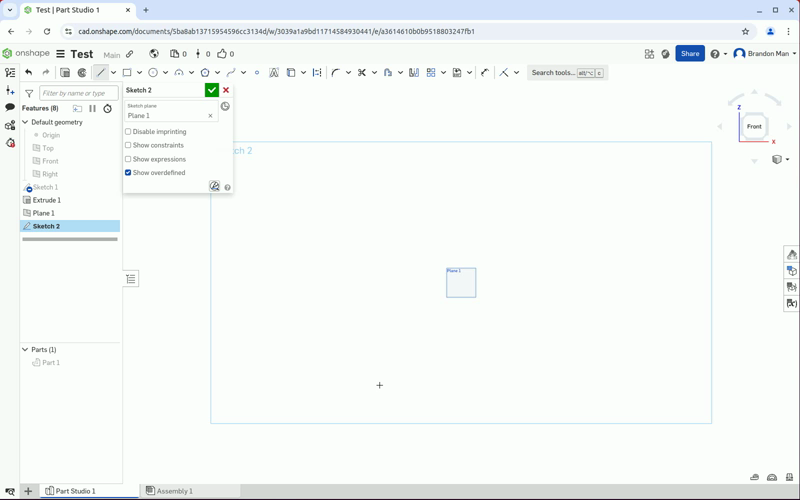
key_down(shift)
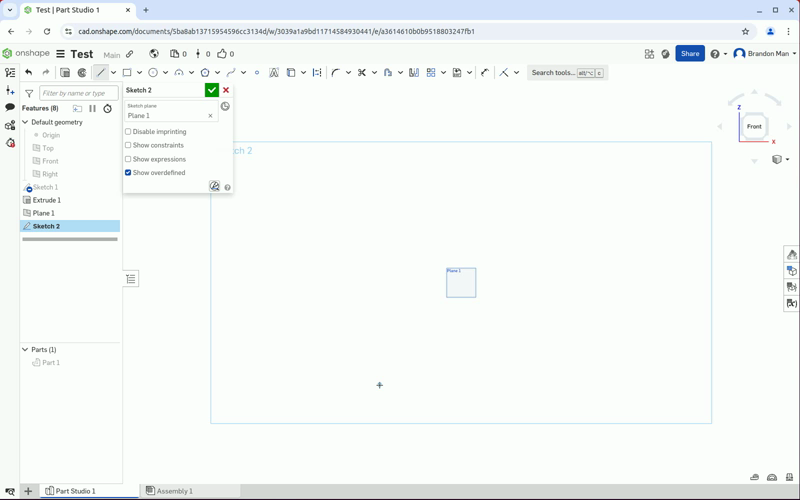
mouse_move(541, 384)
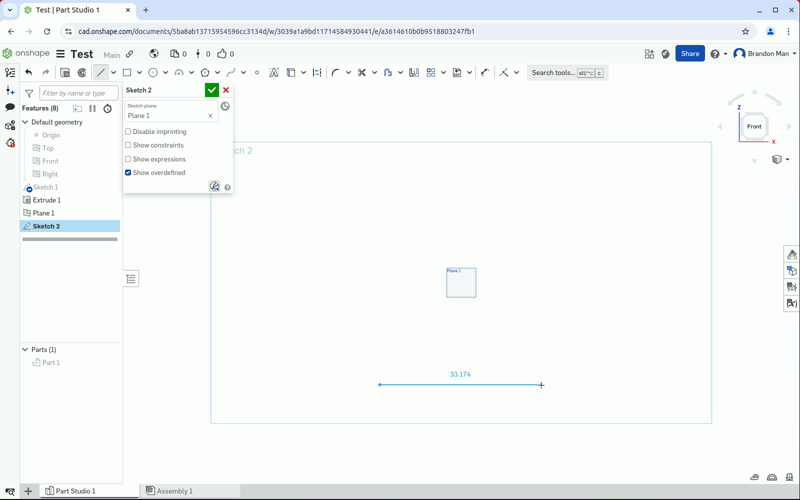
click(541, 384)
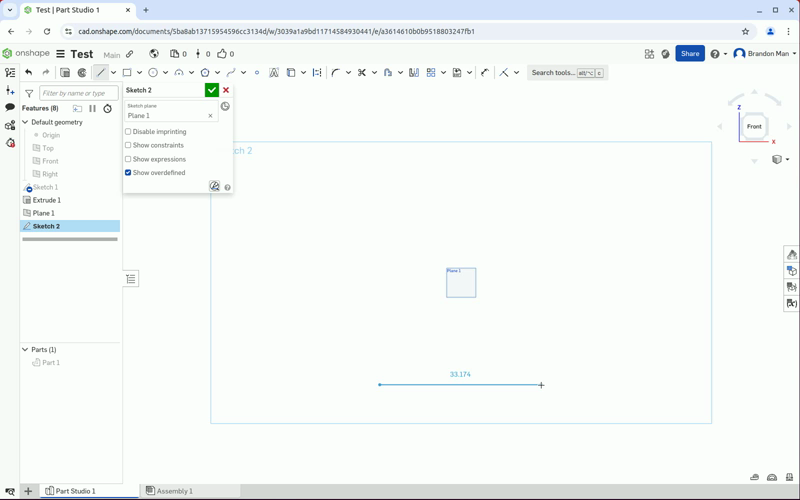
key_up(shift)
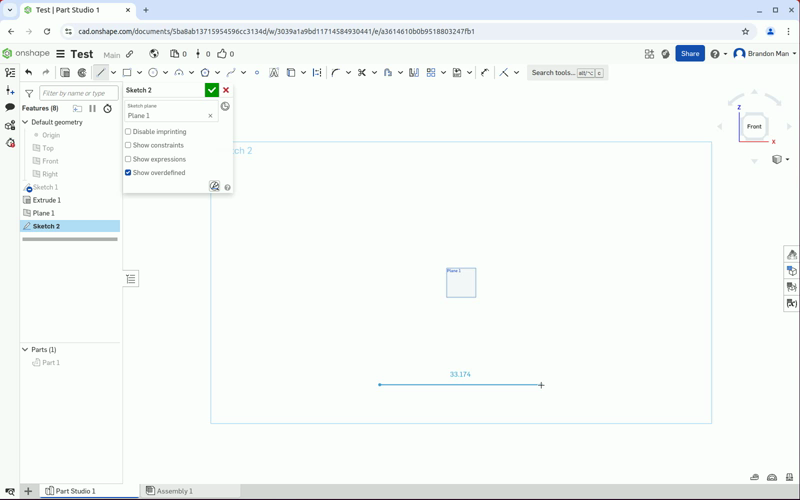
key_down(shift)
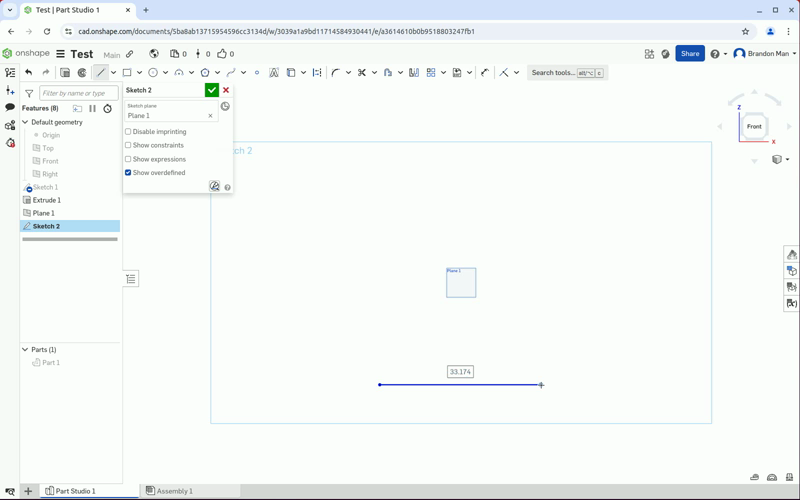
mouse_move(541, 305)
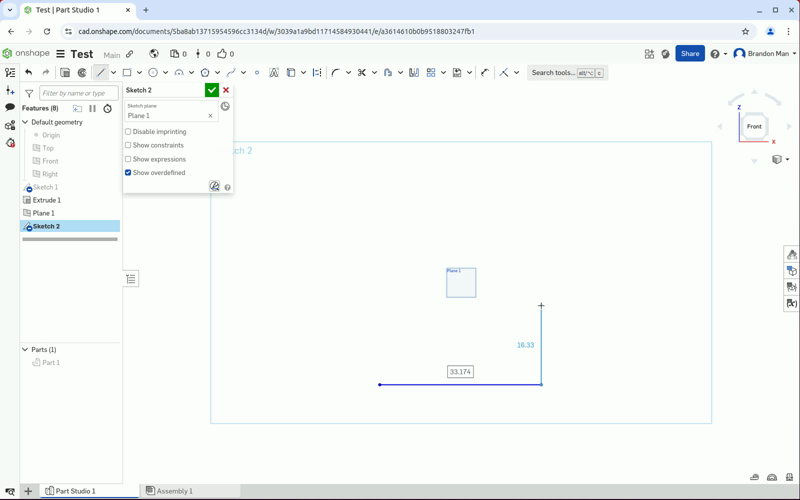
click(541, 305)
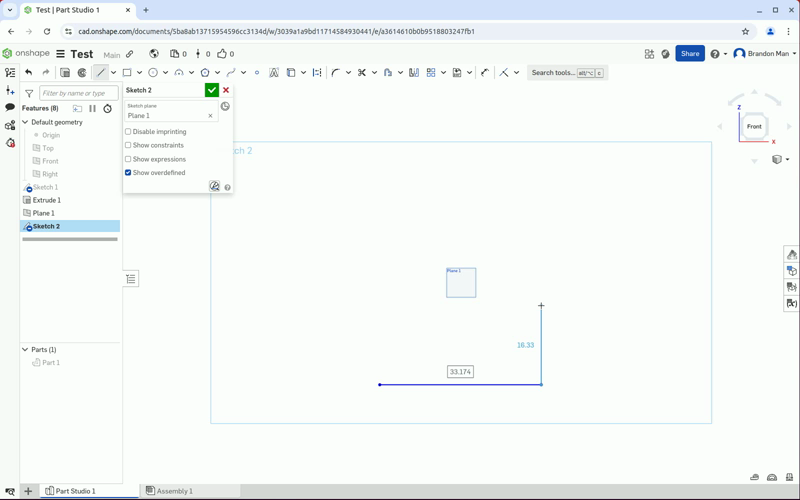
key_up(shift)
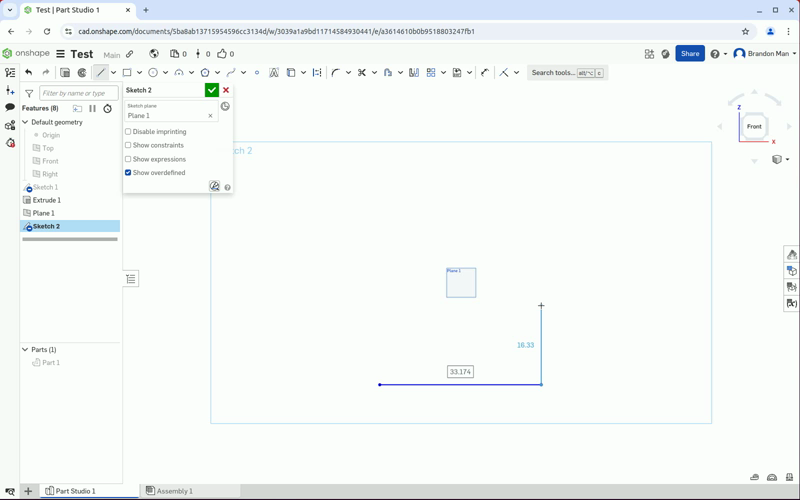
key_down(shift)
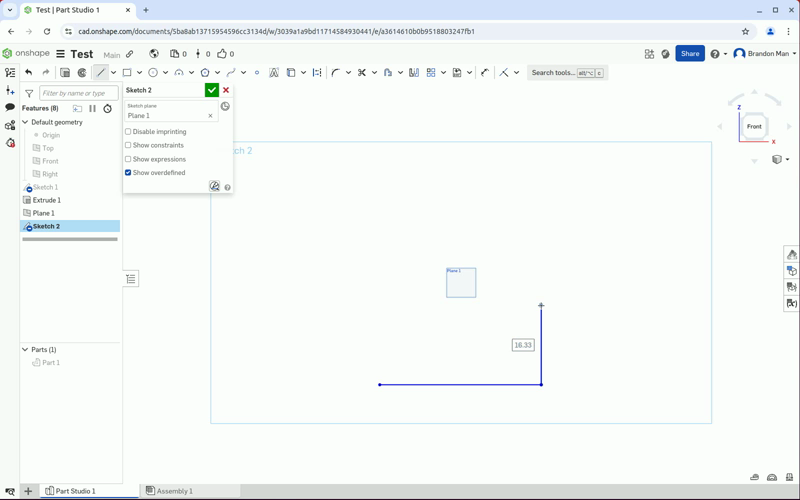
mouse_move(379, 305)
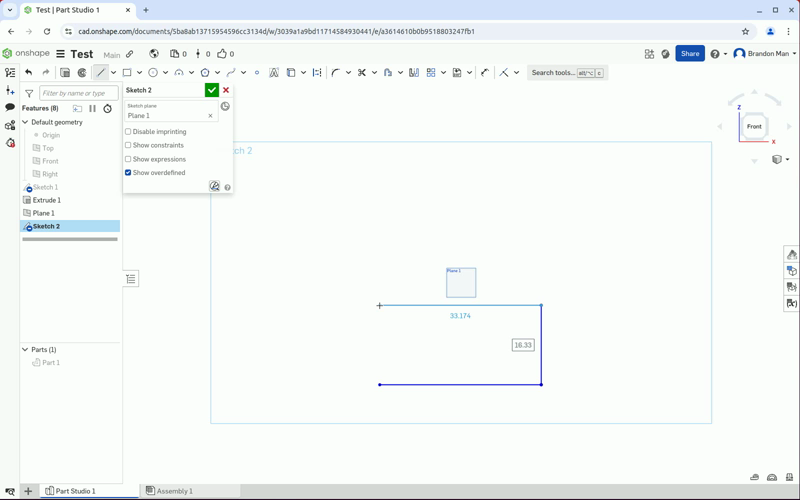
click(379, 305)
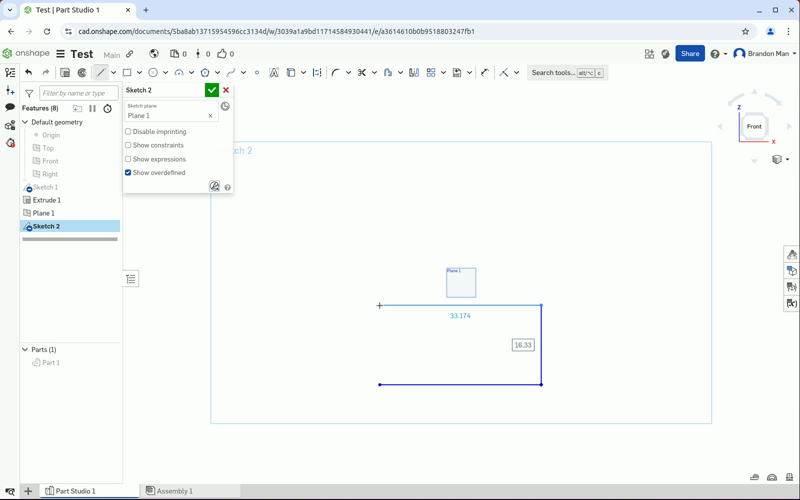
key_up(shift)
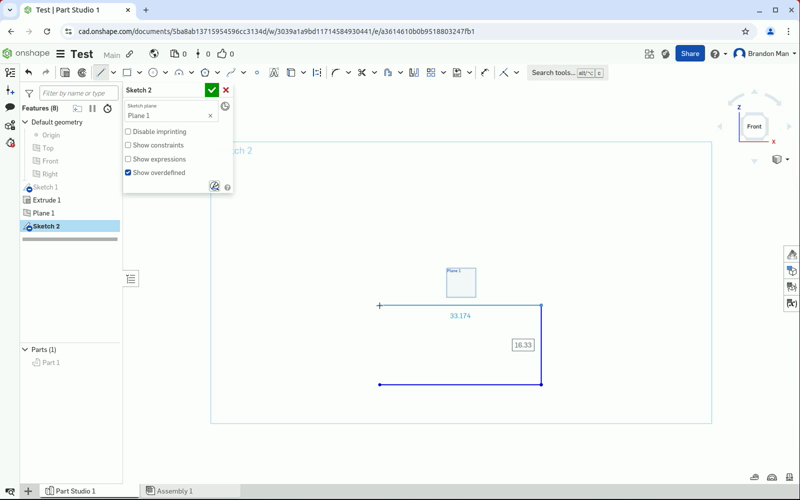
key_down(shift)
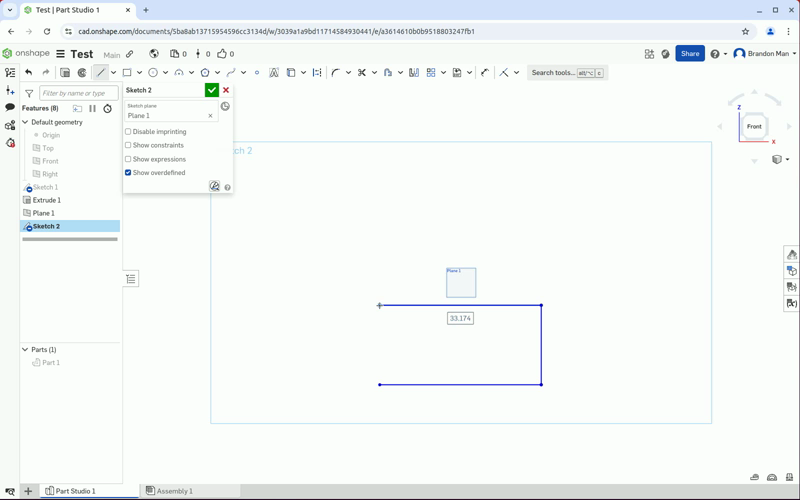
mouse_move(379, 384)
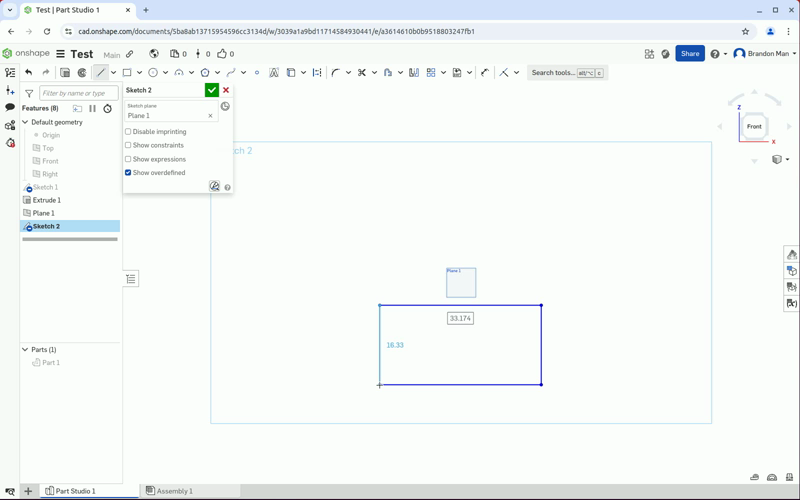
key_up(shift)
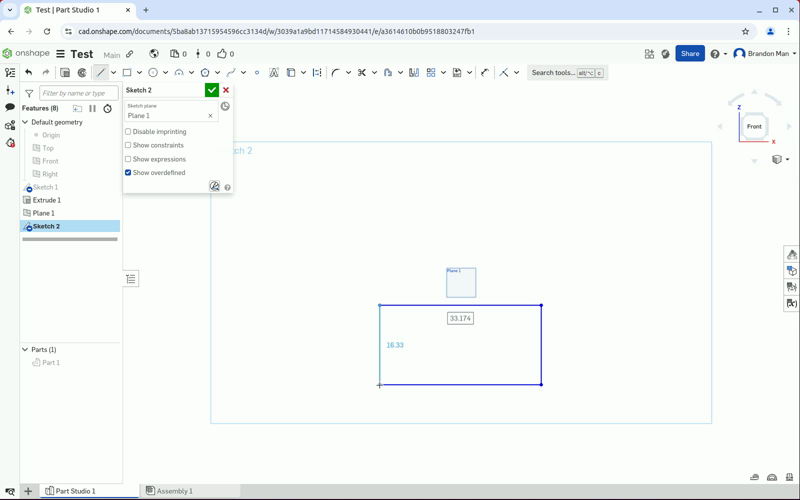
click(379, 384)
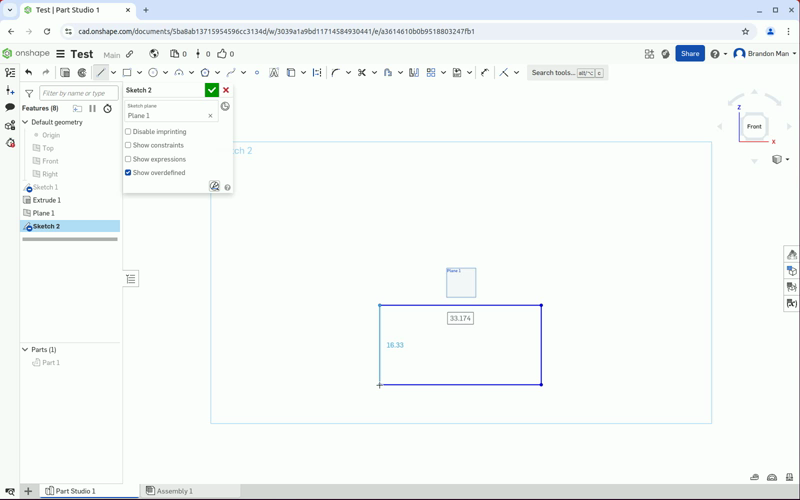
key(esc)
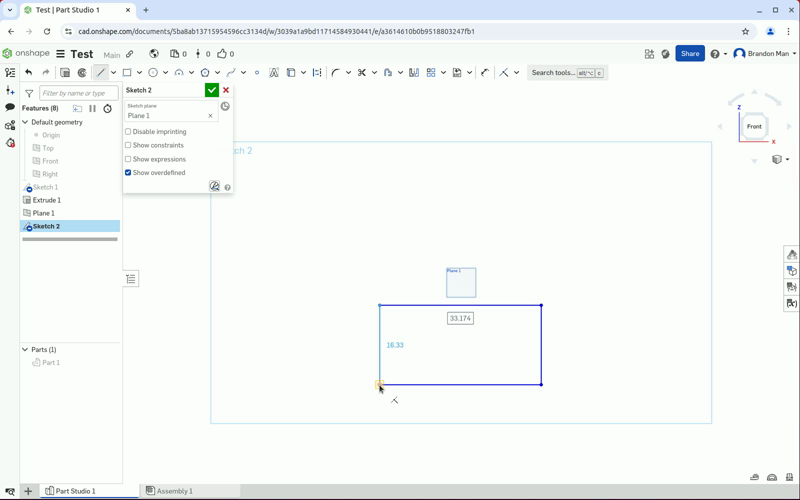
mouse_move(443, 332)
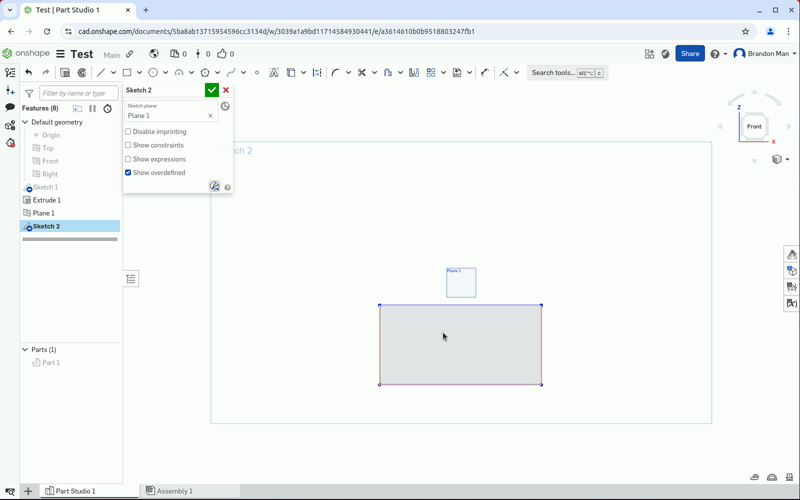
click(443, 332)
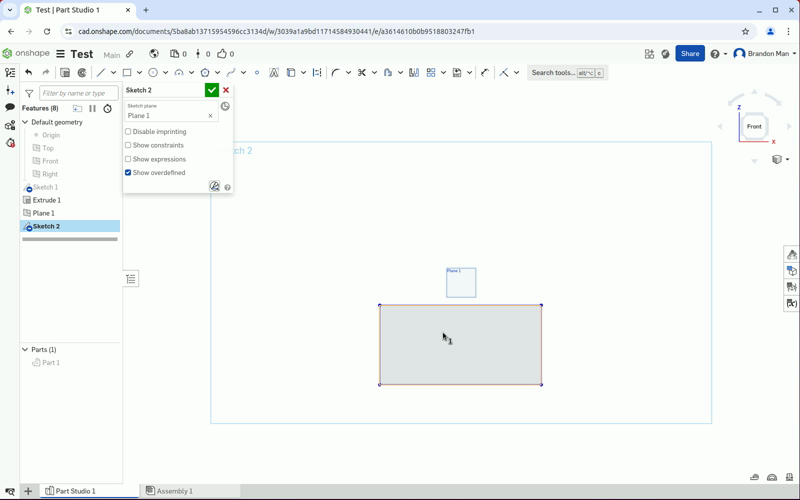
mouse_move(73, 352)
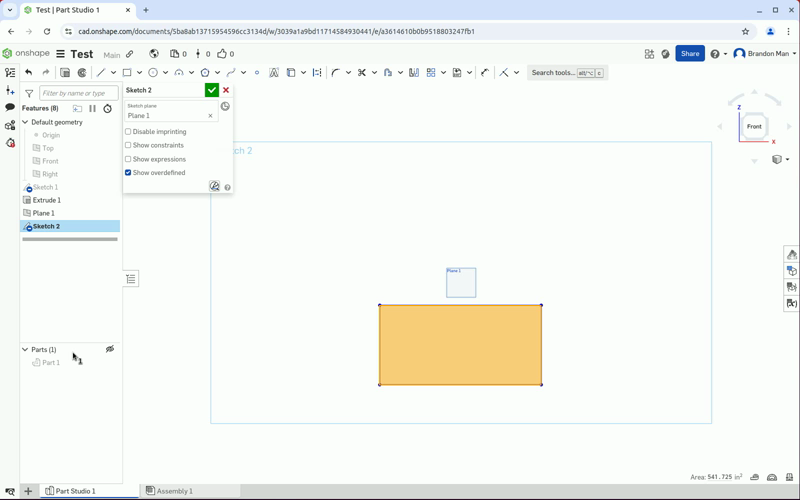
key(shift+y)
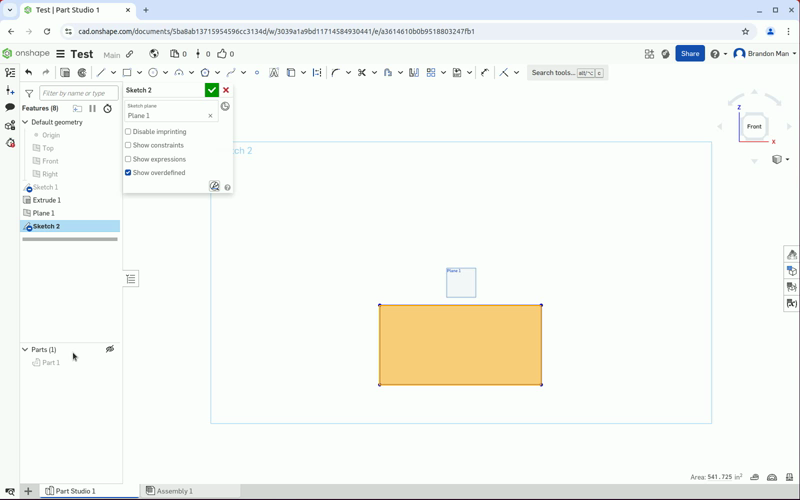
key(shift+e)
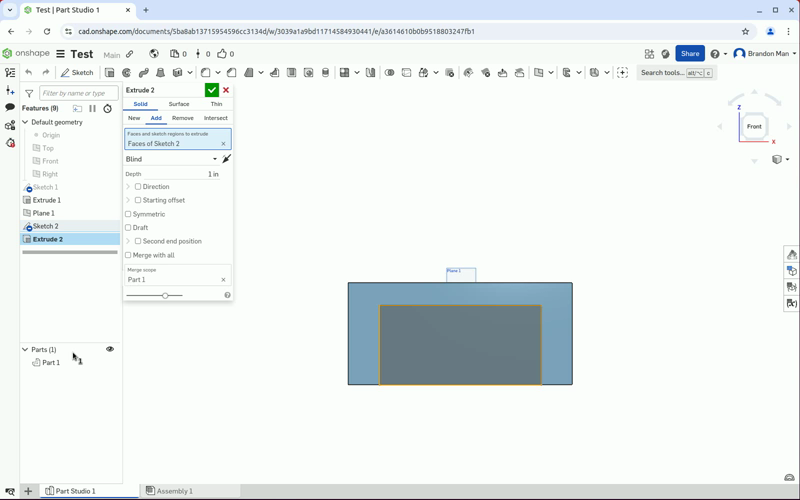
mouse_move(143, 106)
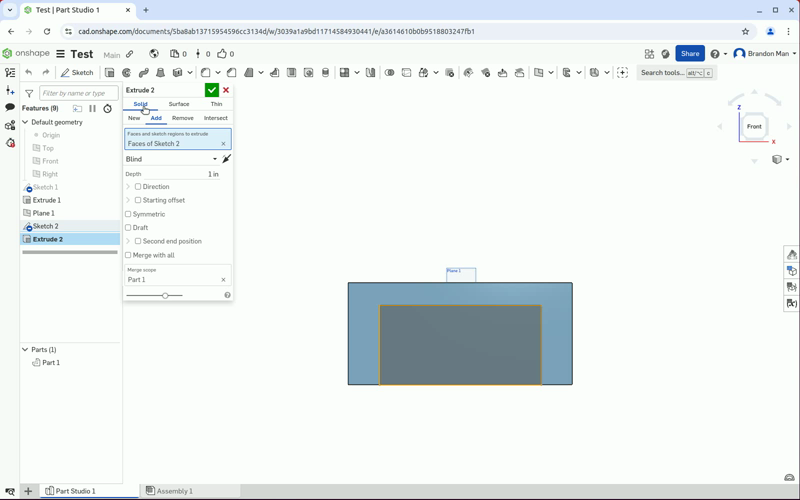
click(143, 106)
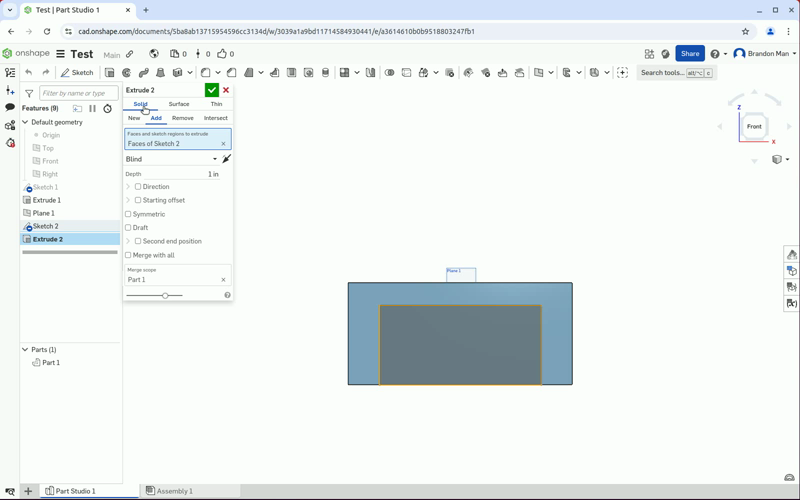
mouse_move(137, 120)
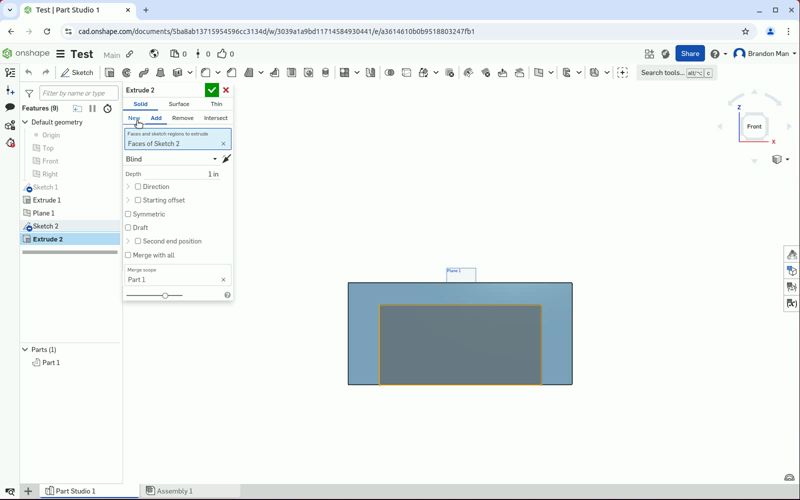
click(137, 120)
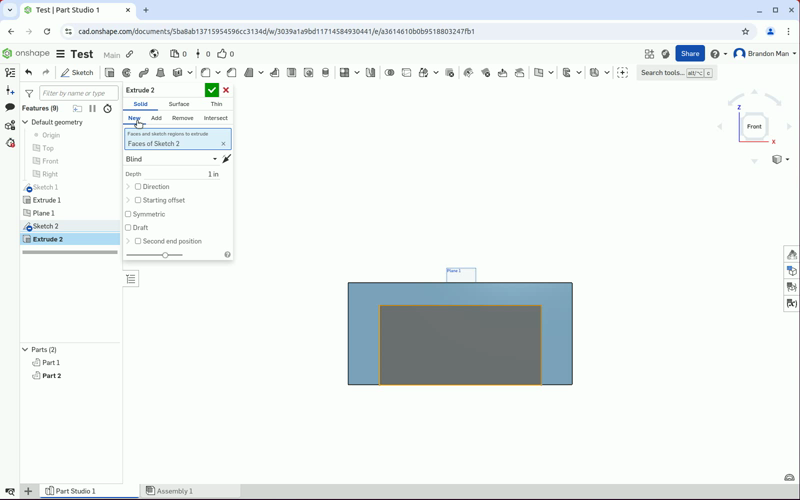
key(tab, 4)
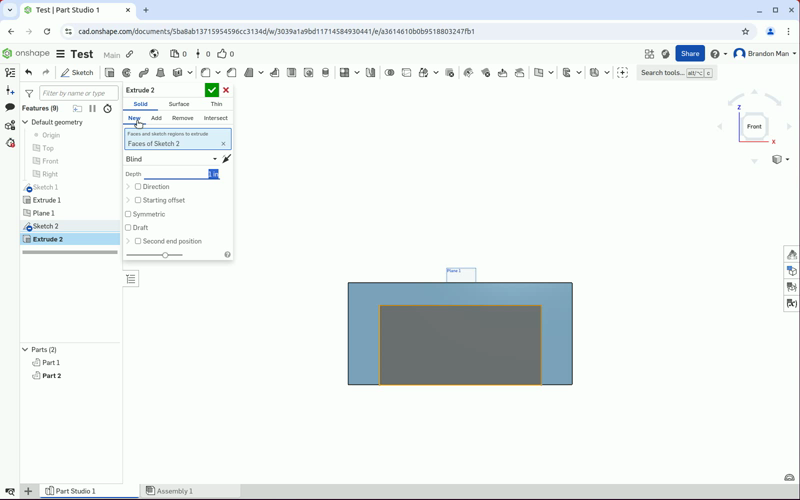
text(-15.165)
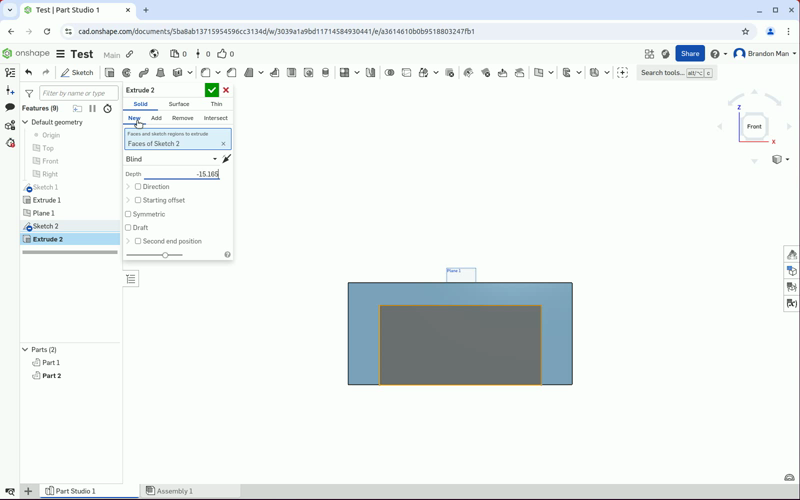
key(enter)
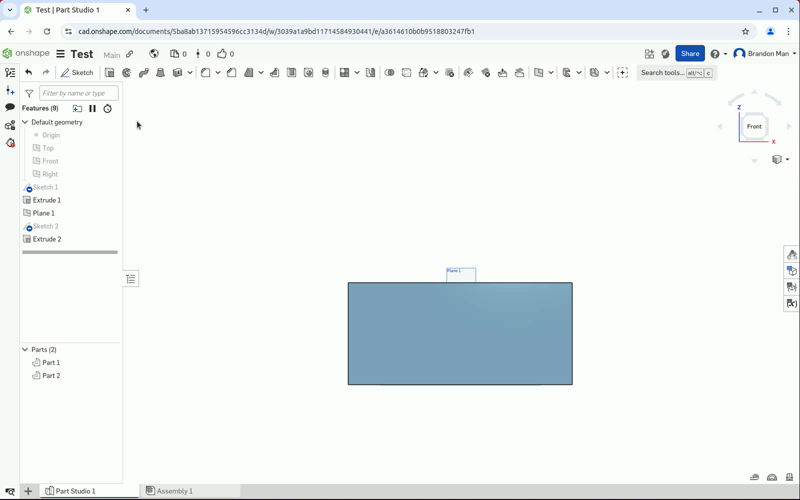
key(shift+h)
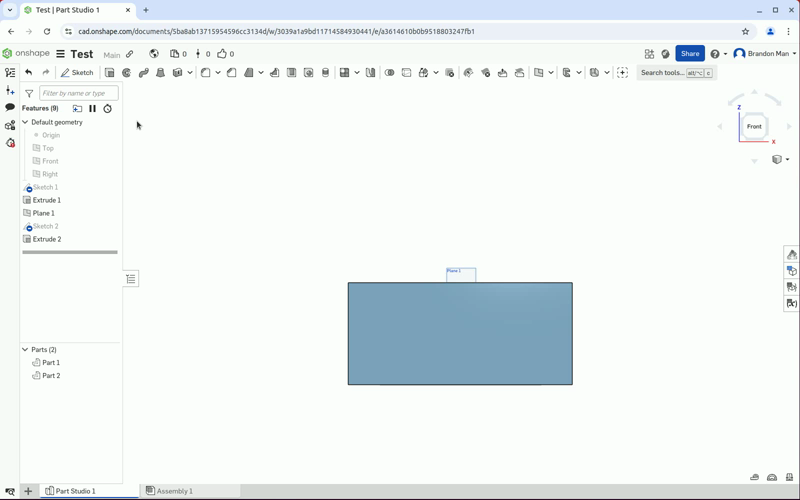
key(shift+h)
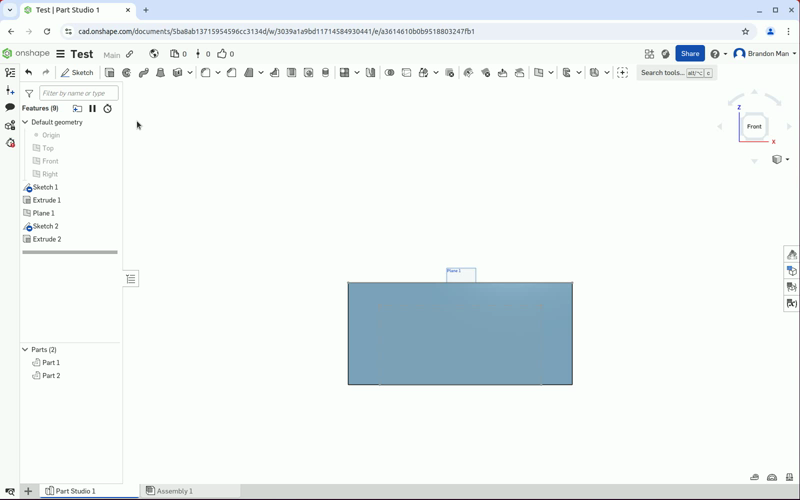
key(shift+7)
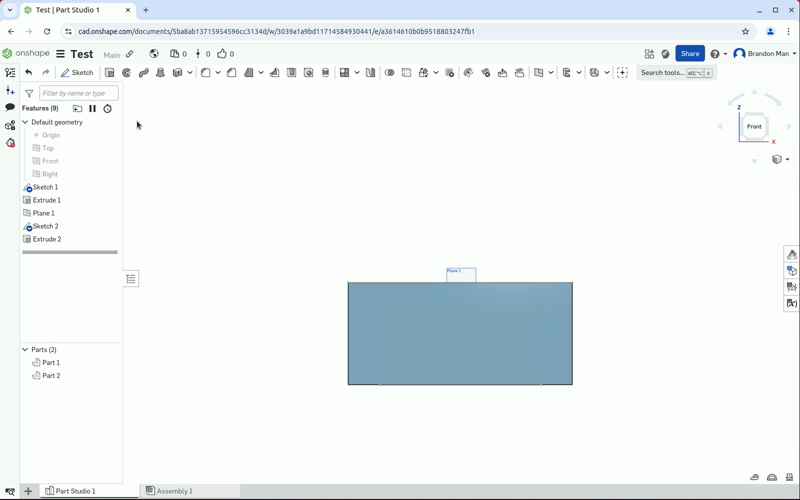
key(left, 2)
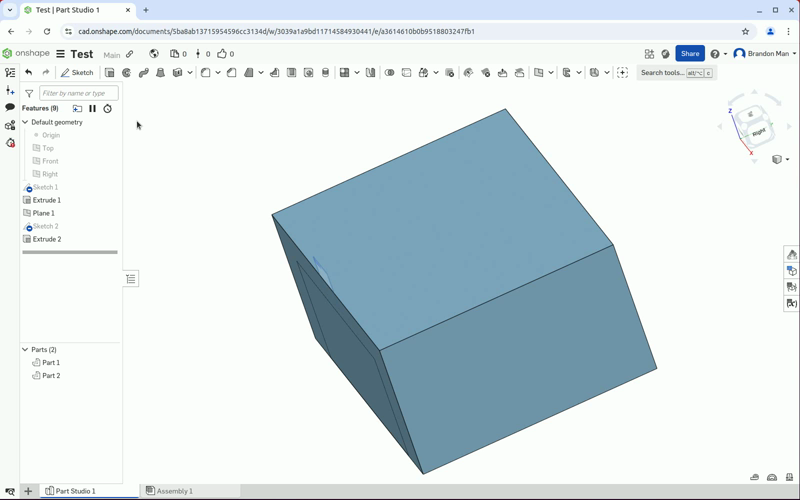
key(down, 2)
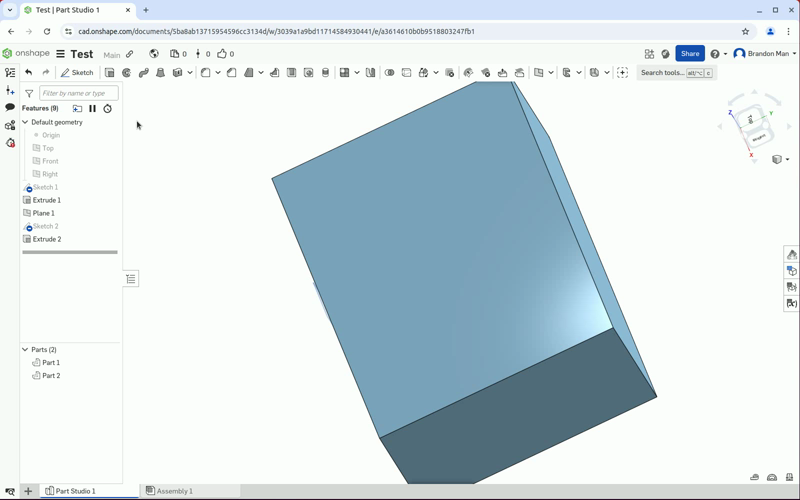
key(up, 2)
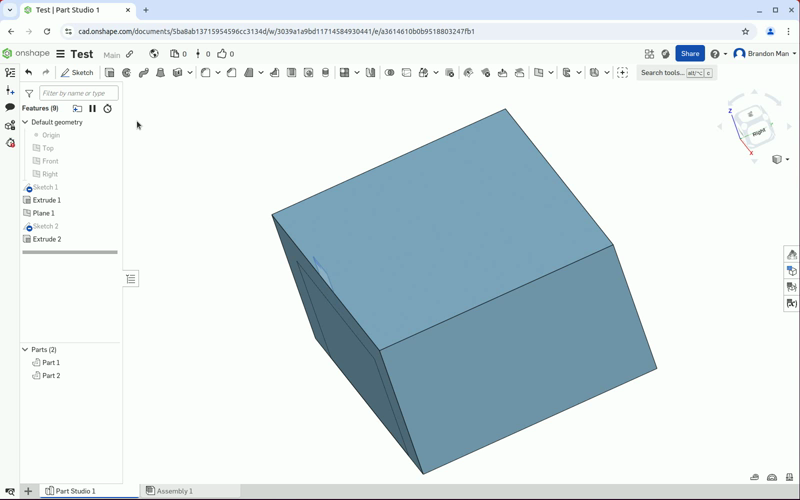
key(right, 2)
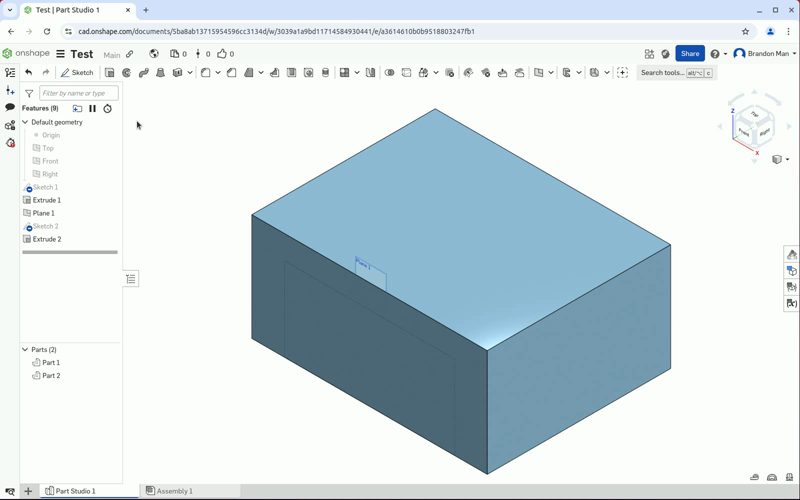
mouse_move(73, 189)
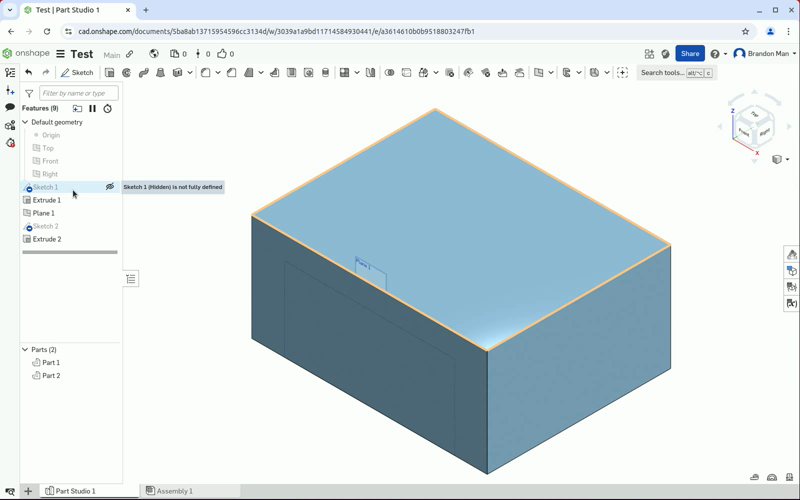
click(73, 189)